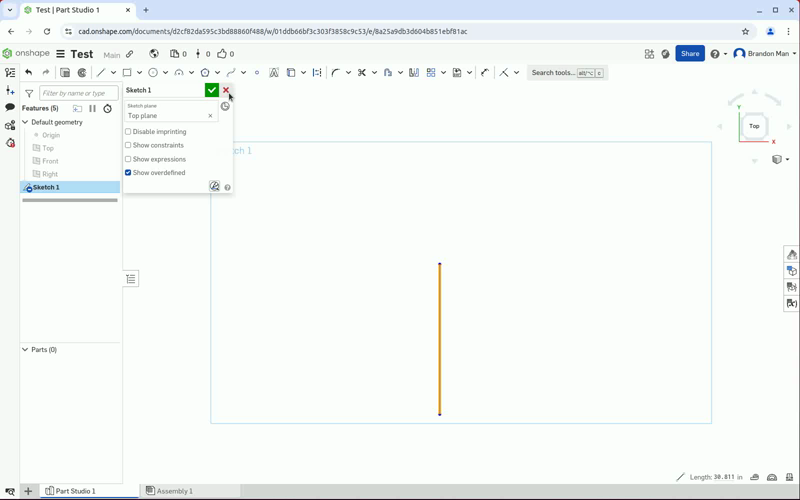
key(shift+h)
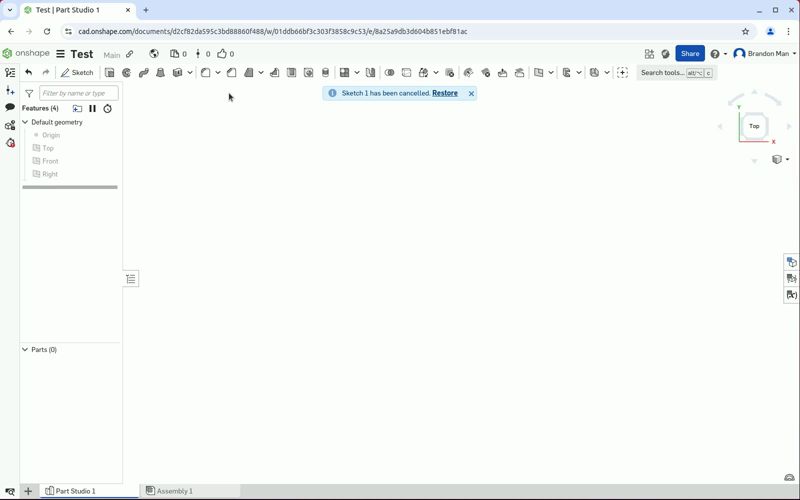
mouse_move(73, 352)
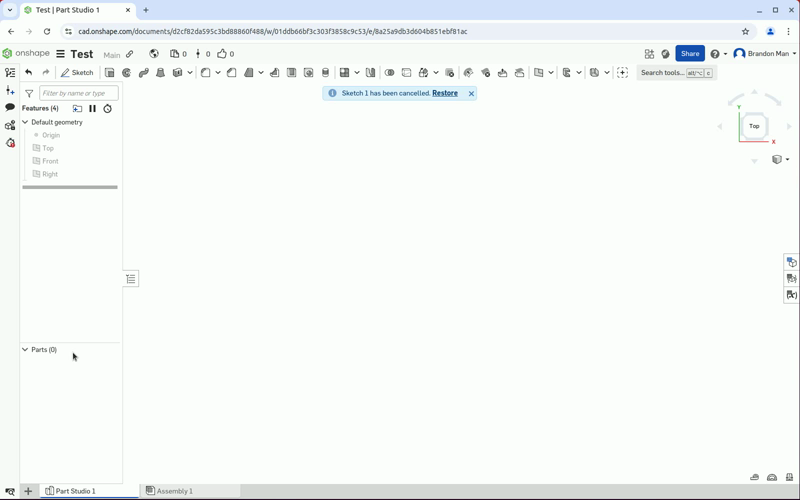
key(y)
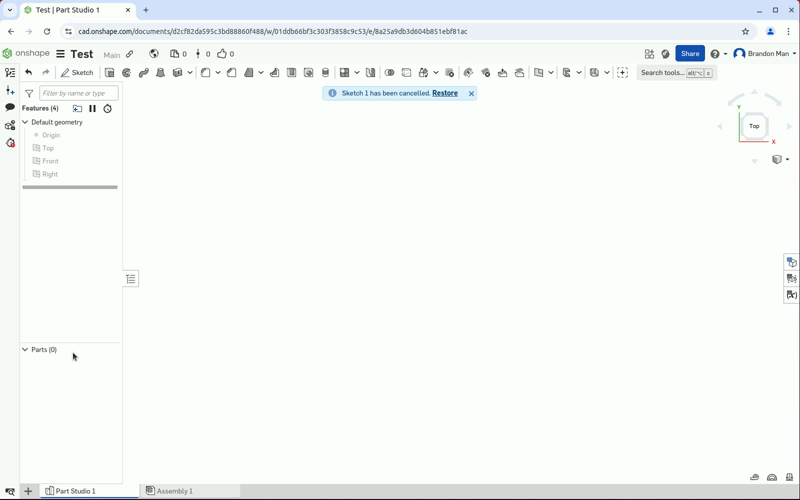
key(shift+p)
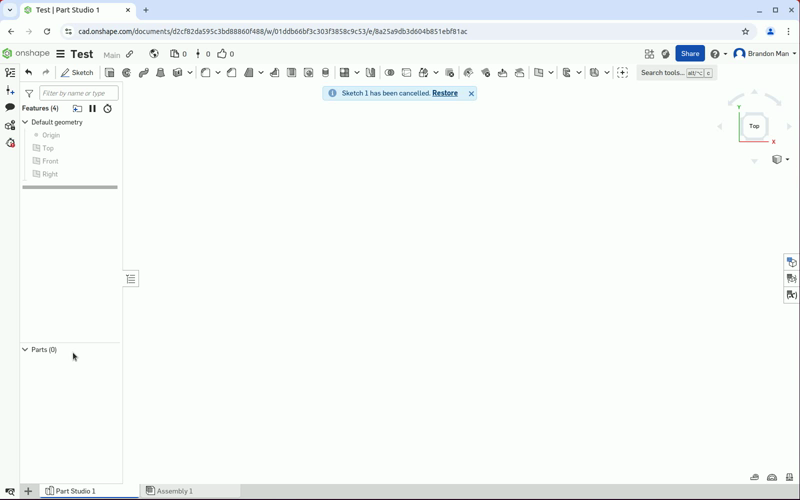
key(space)
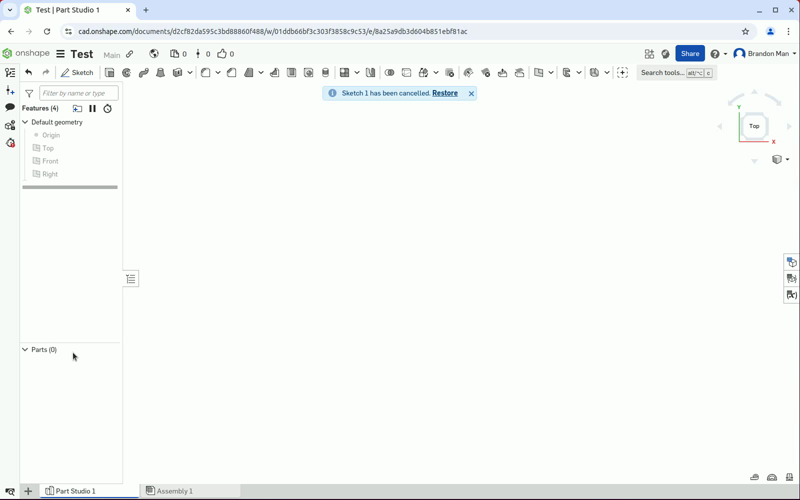
key_down(shift)
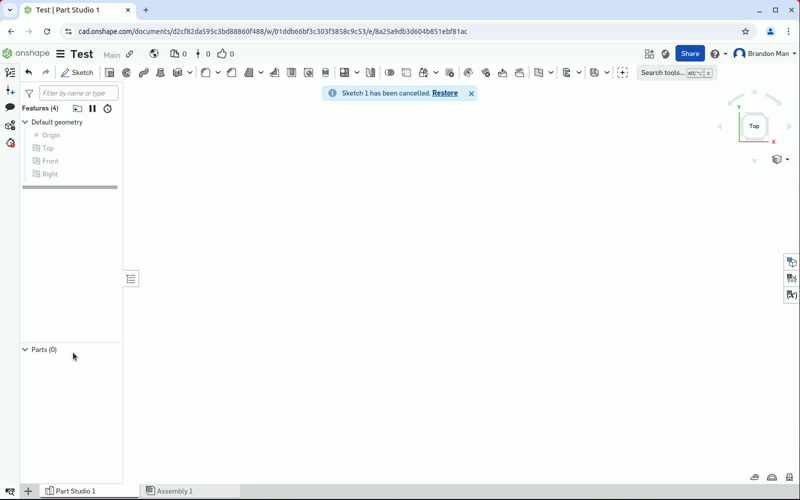
key(up)
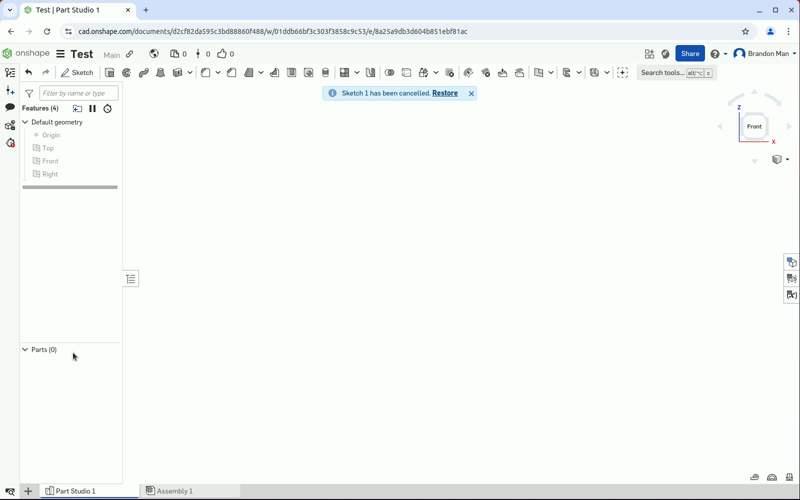
key_up(shift)
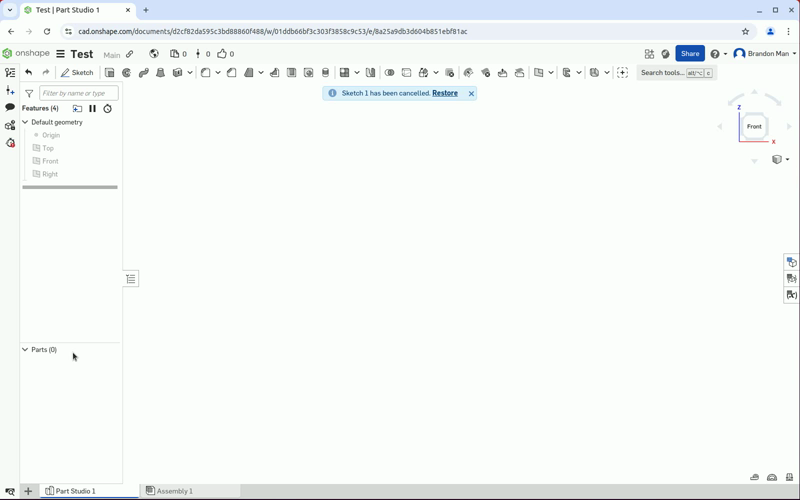
mouse_move(73, 352)
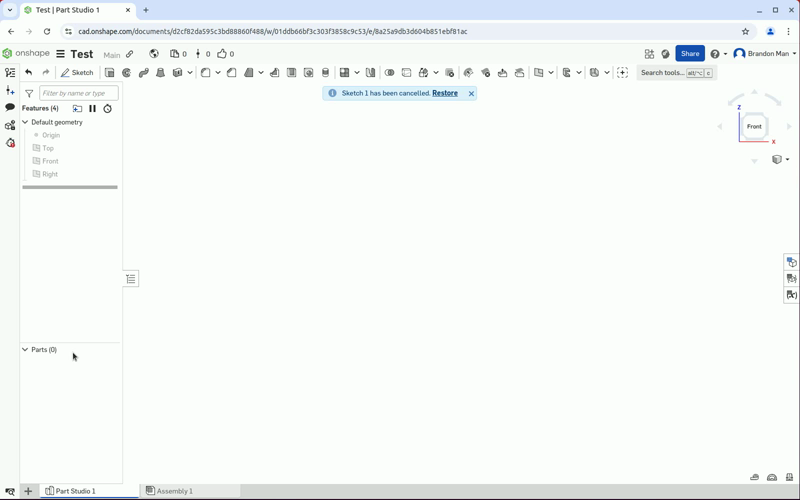
key(shift+y)
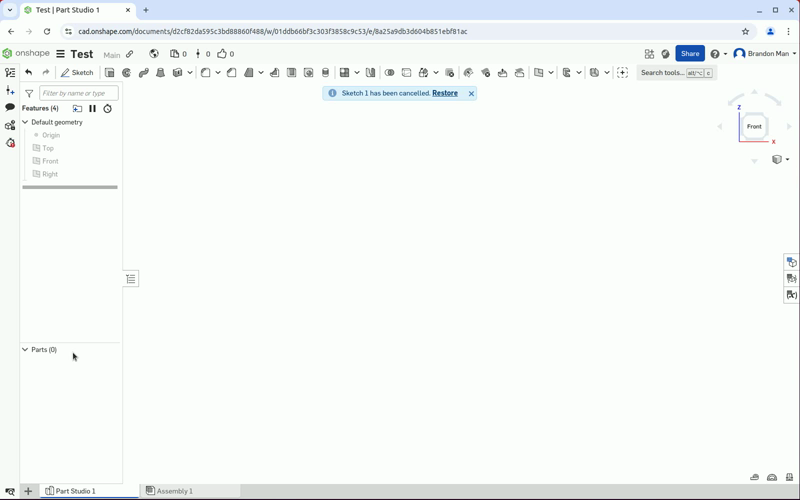
key(shift+s)
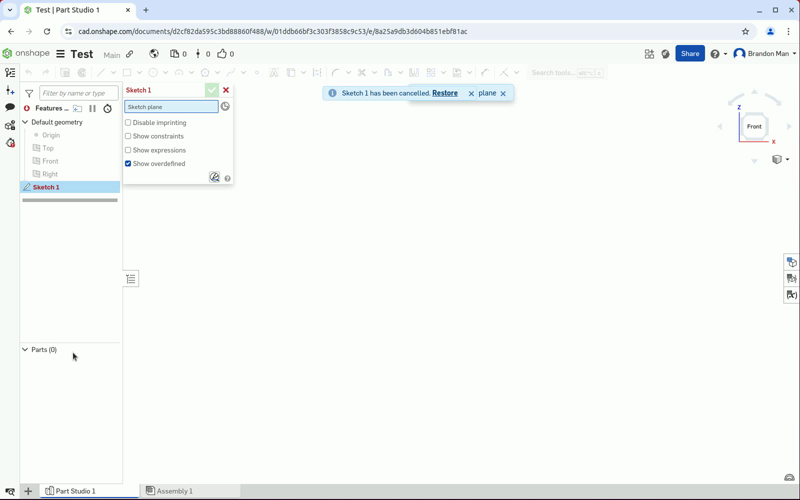
mouse_move(73, 163)
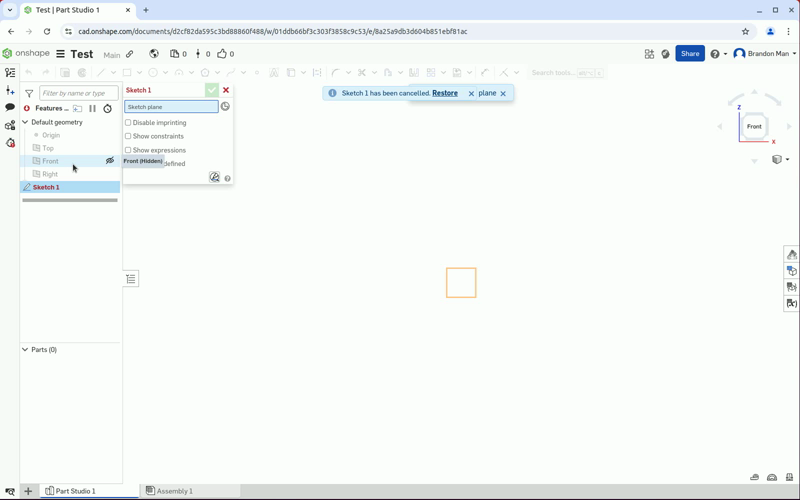
click(73, 163)
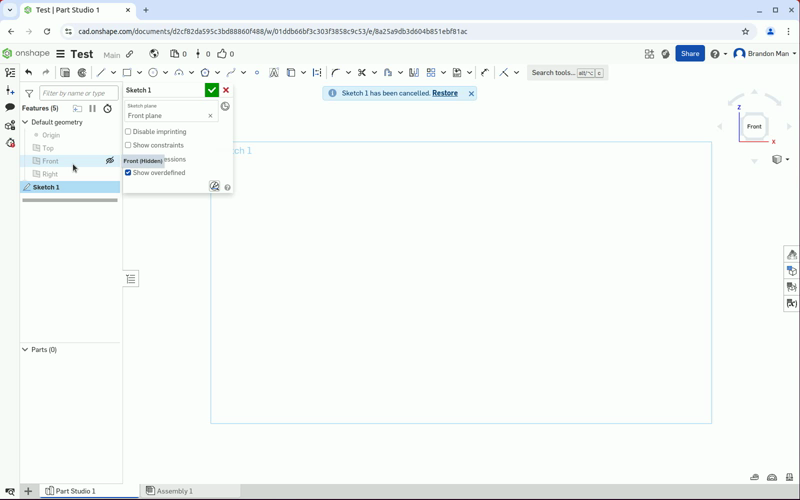
mouse_move(73, 352)
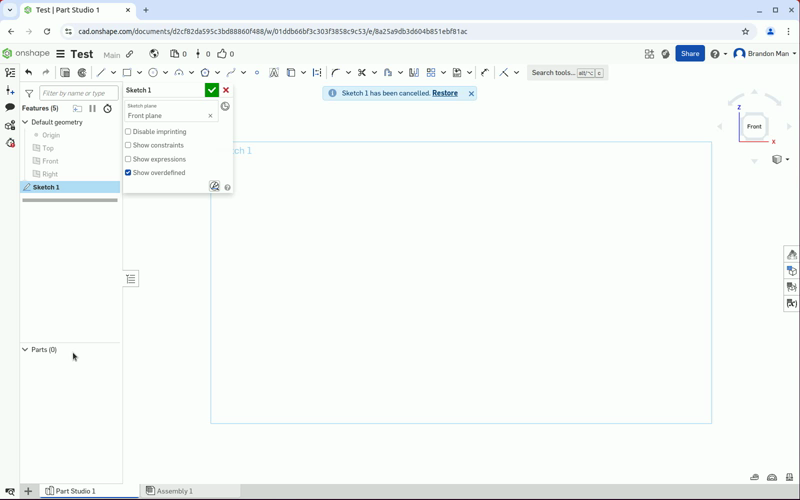
key(y)
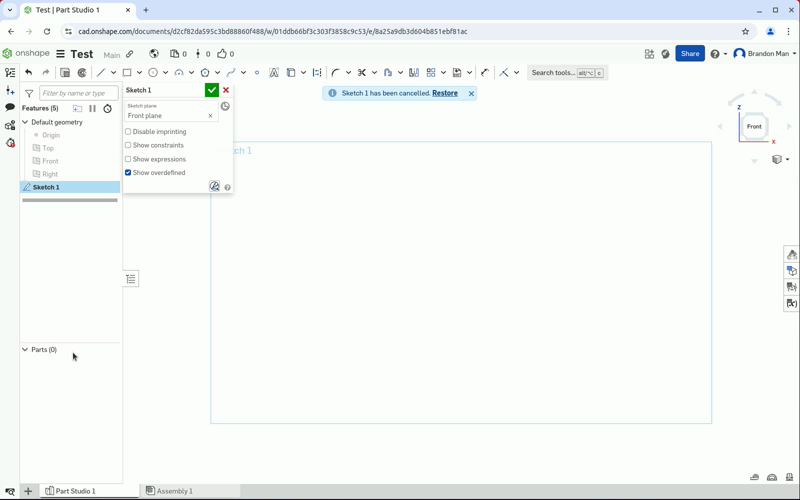
key(l)
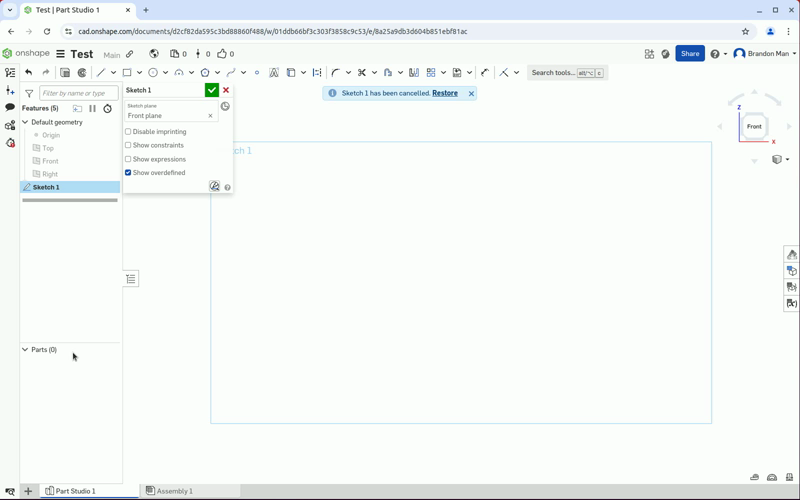
key_down(shift)
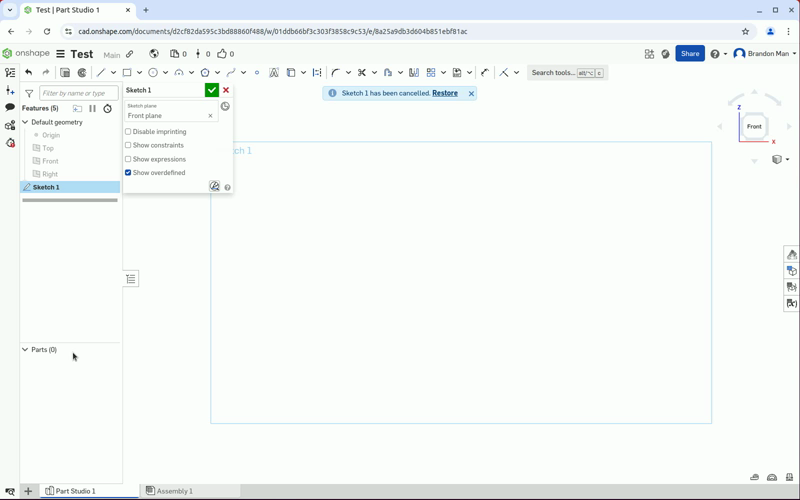
mouse_move(348, 303)
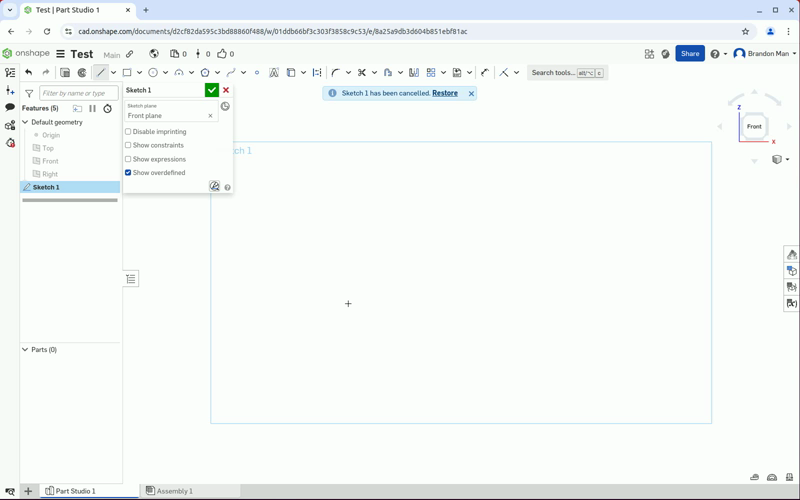
click(348, 303)
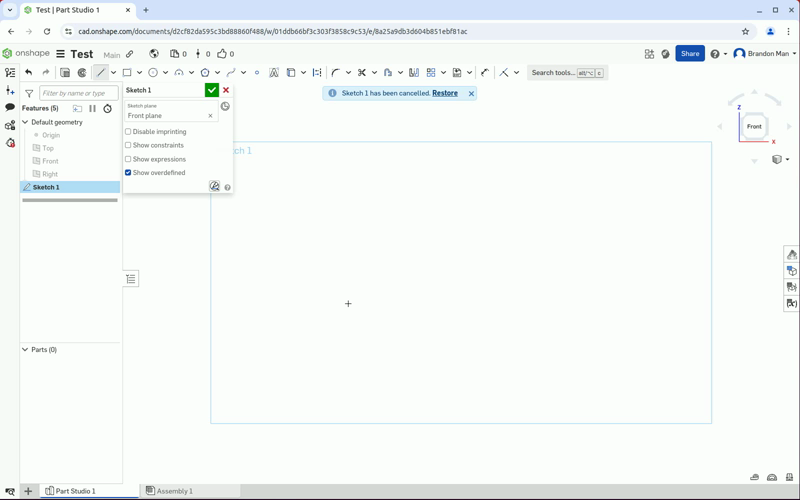
key_up(shift)
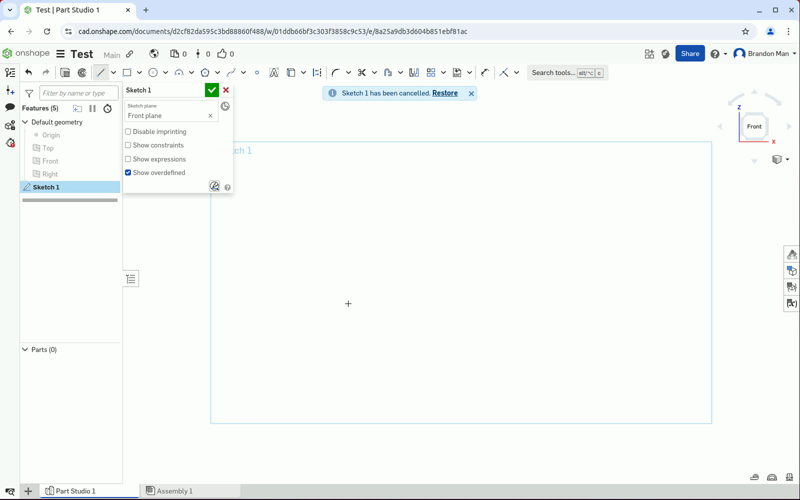
key_down(shift)
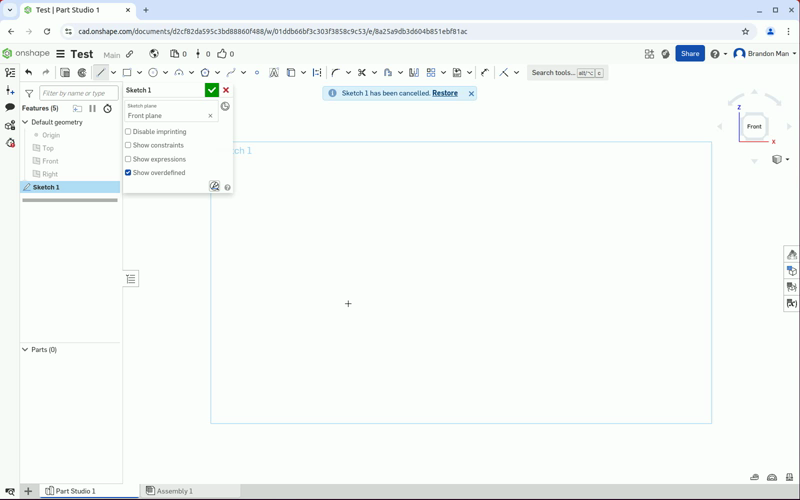
mouse_move(462, 303)
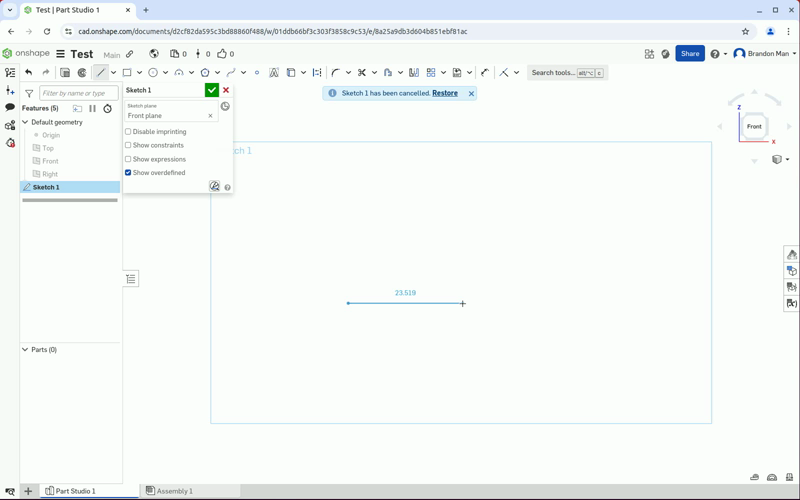
click(462, 303)
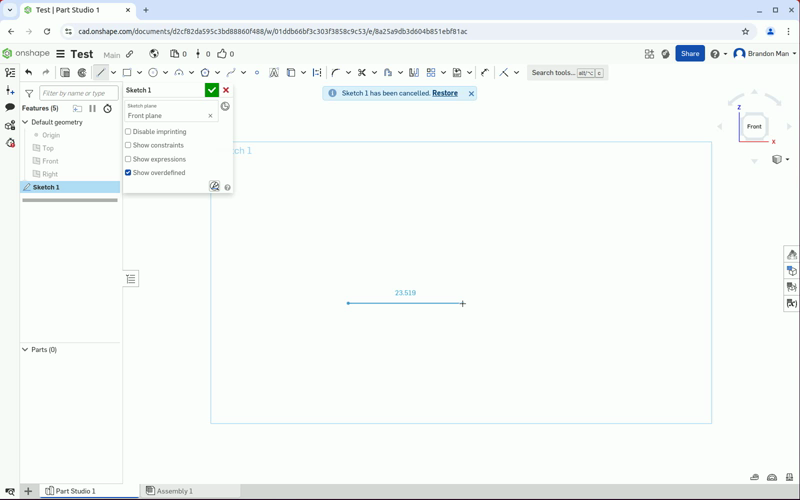
key_up(shift)
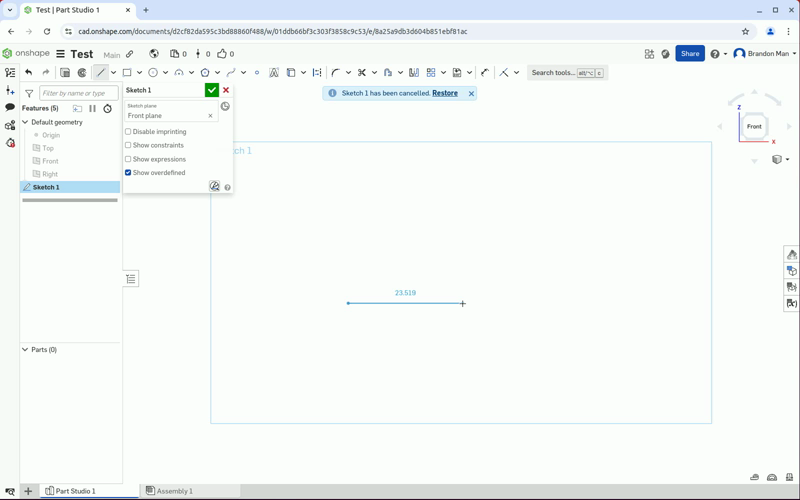
key_down(shift)
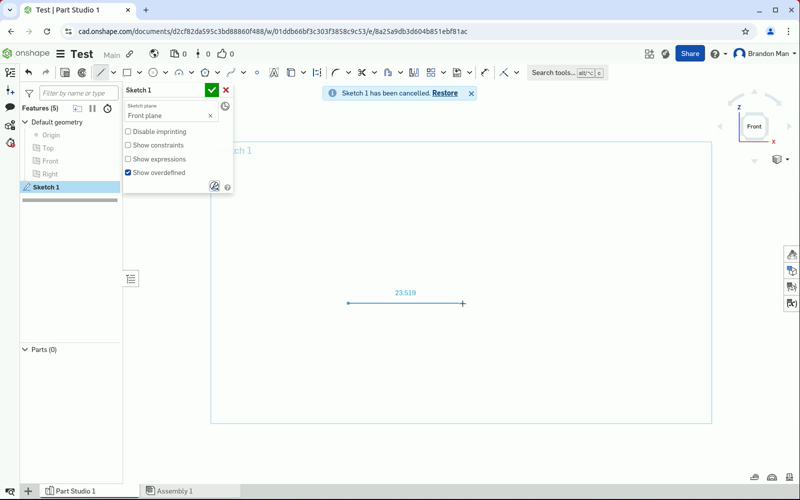
mouse_move(492, 303)
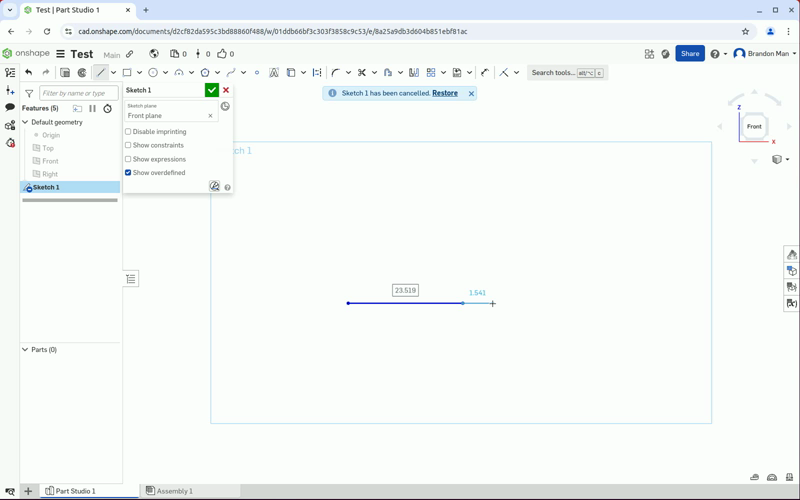
mouse_move(462, 250)
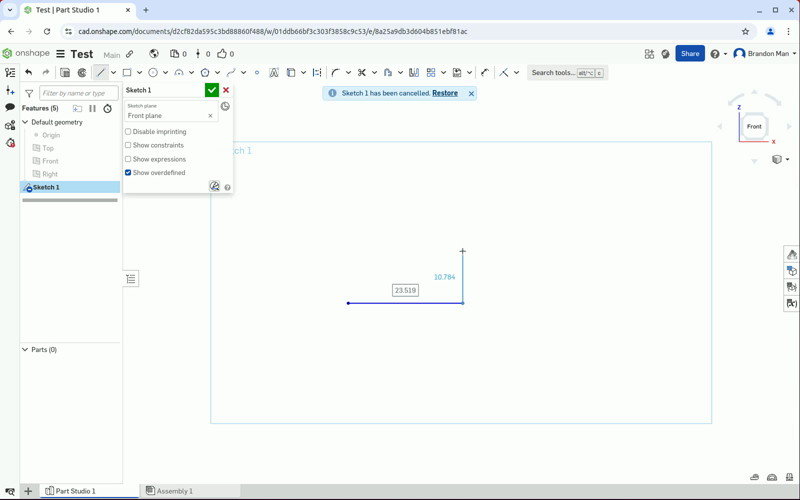
click(462, 250)
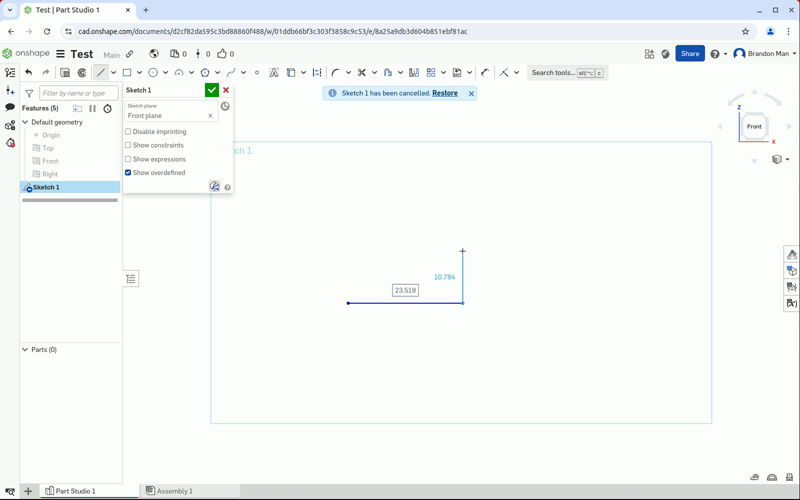
key_up(shift)
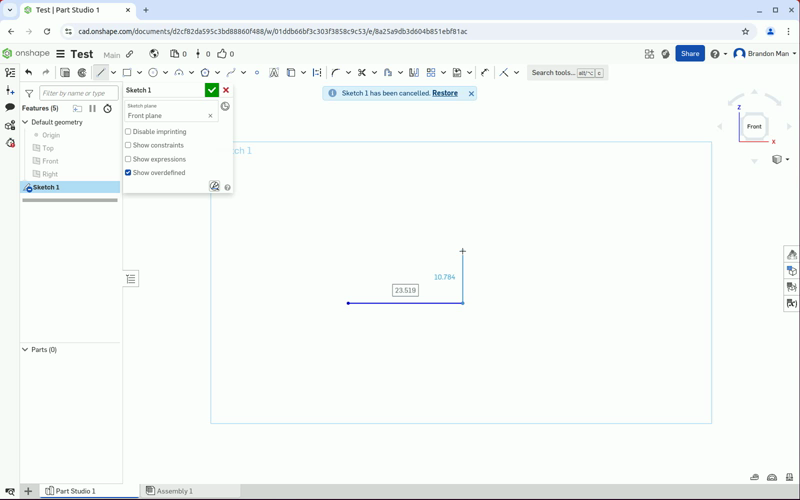
key_down(shift)
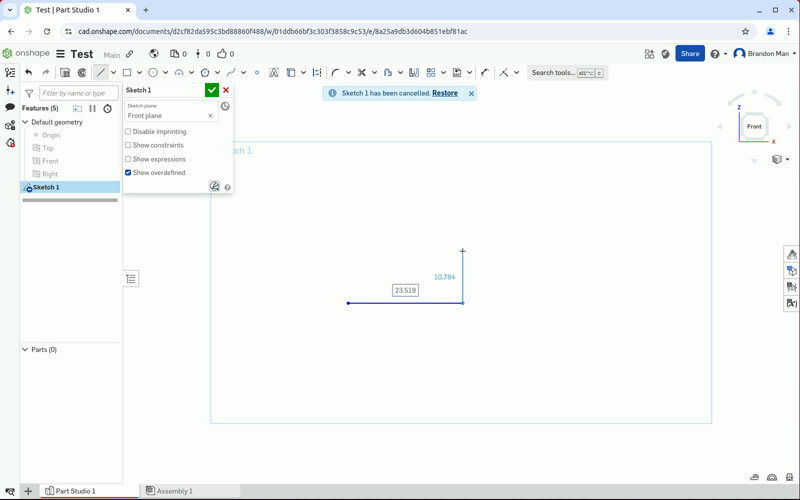
mouse_move(532, 250)
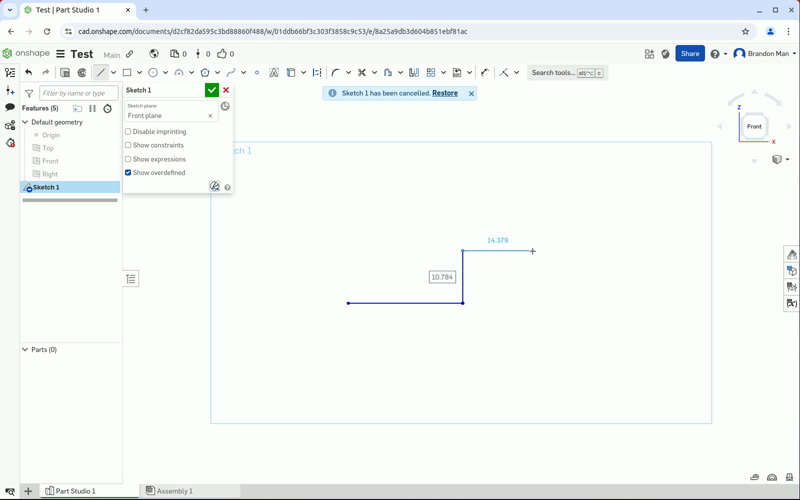
click(532, 250)
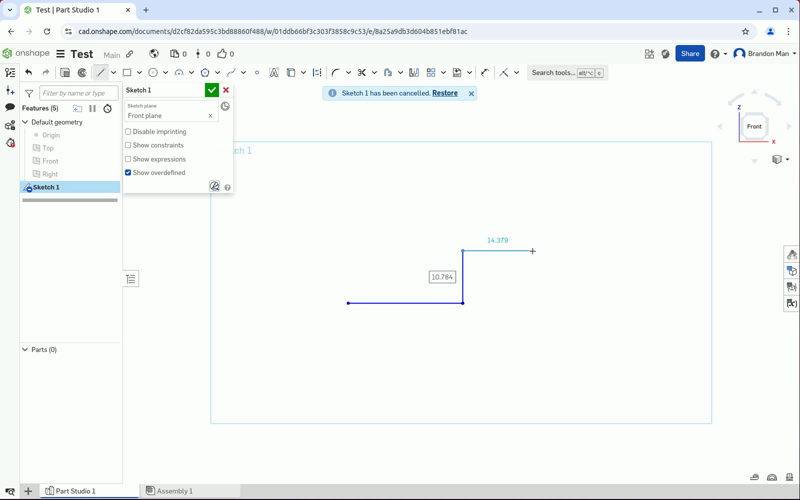
key_up(shift)
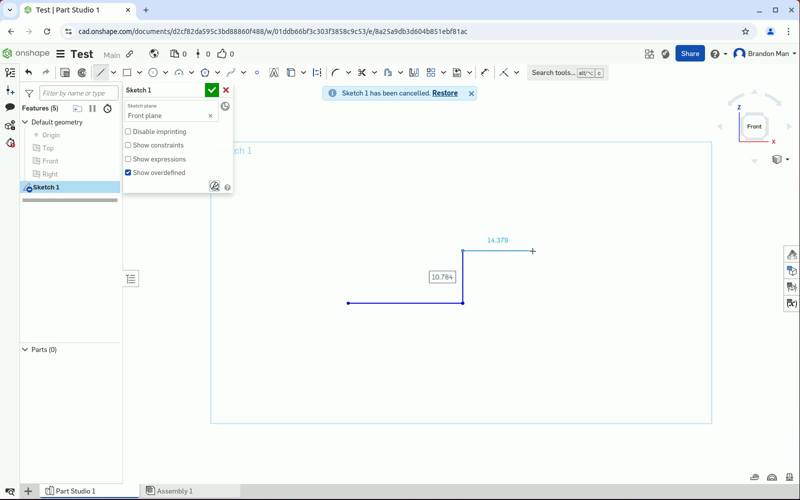
key_down(shift)
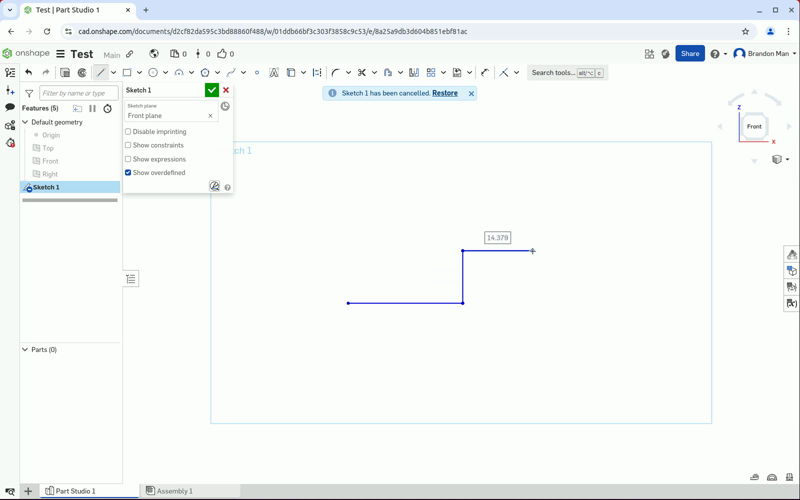
mouse_move(562, 250)
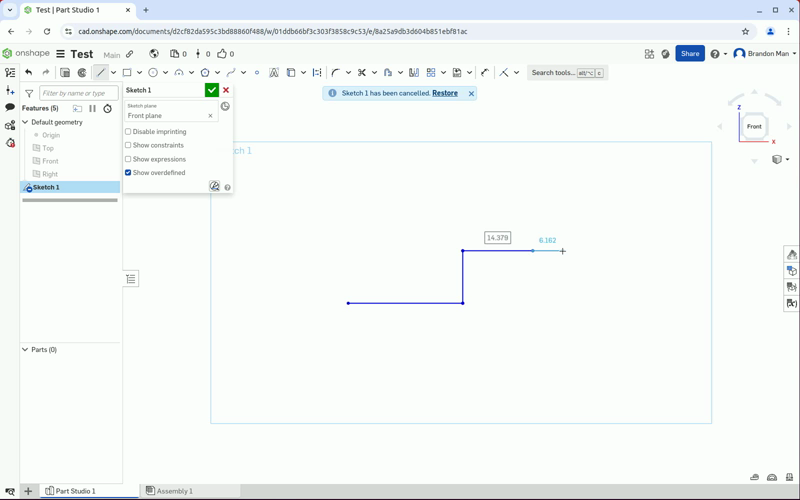
mouse_move(532, 207)
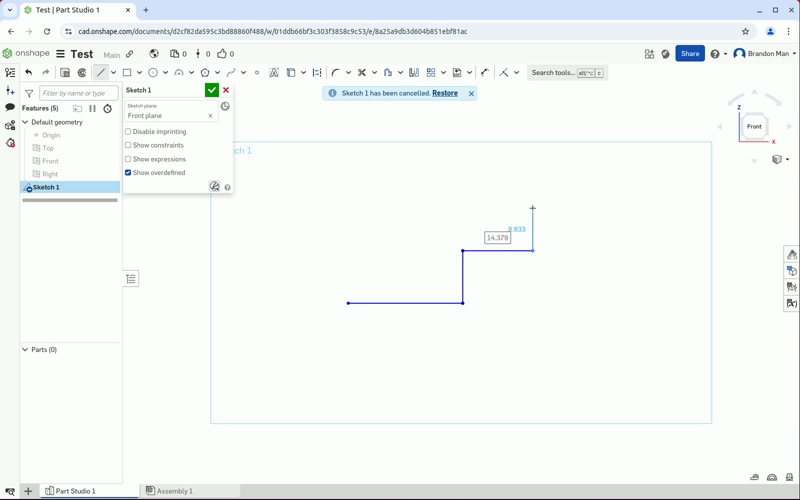
click(532, 207)
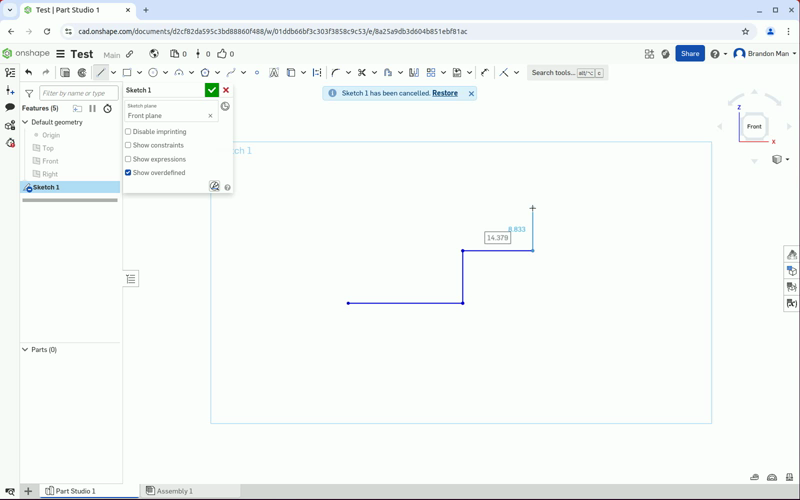
key_up(shift)
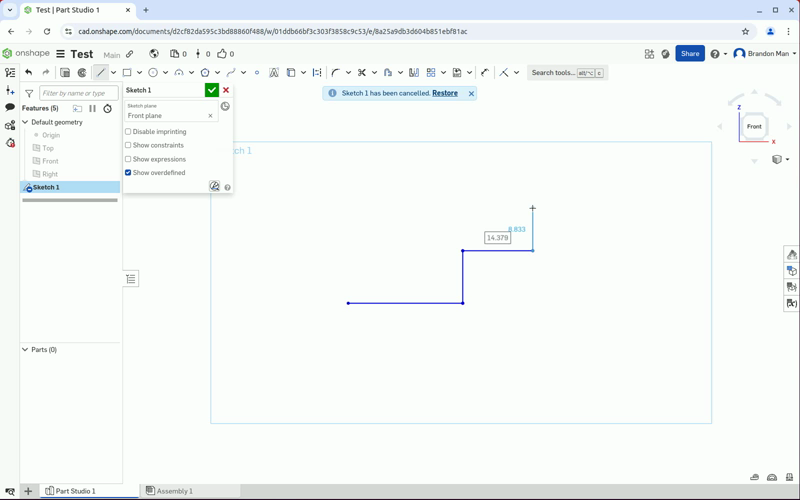
key_down(shift)
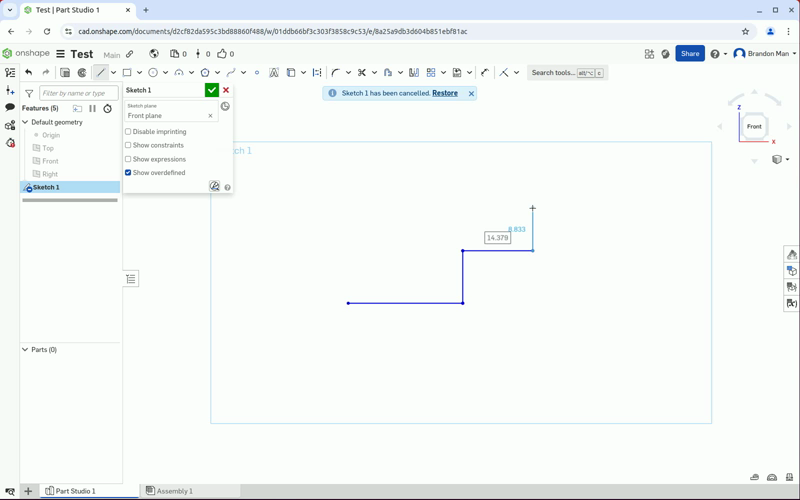
mouse_move(462, 207)
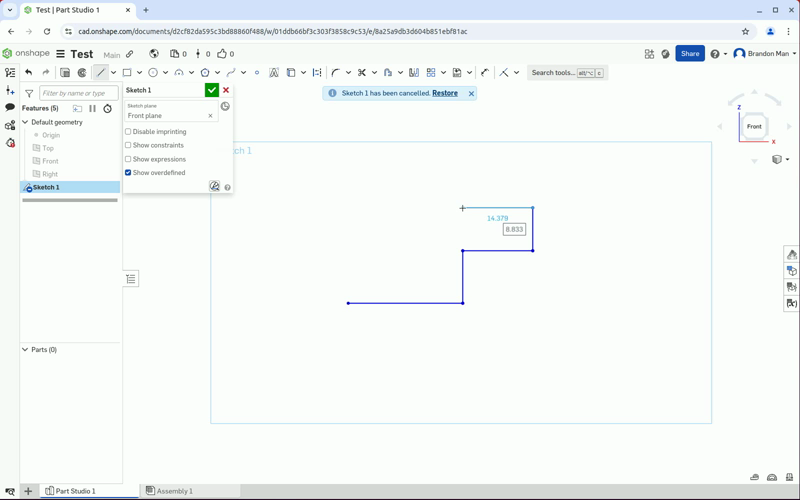
click(462, 207)
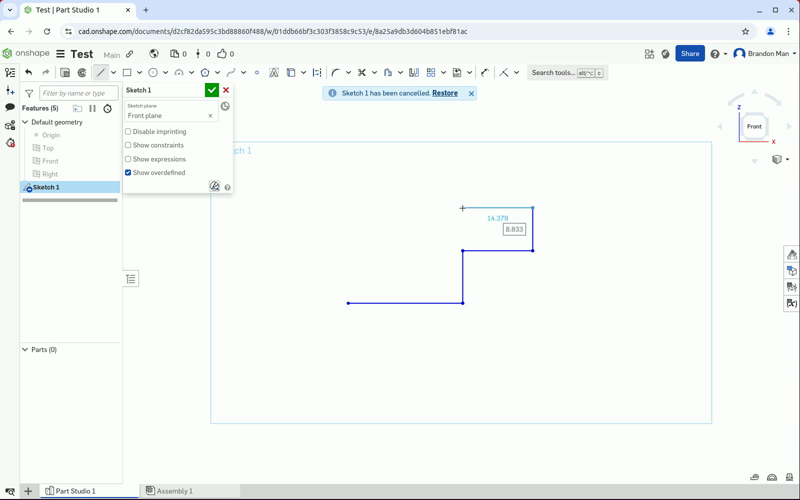
key_up(shift)
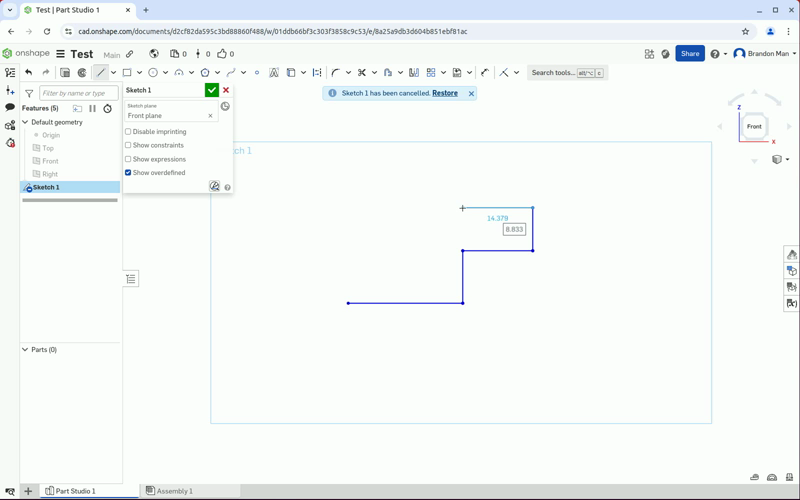
key_down(shift)
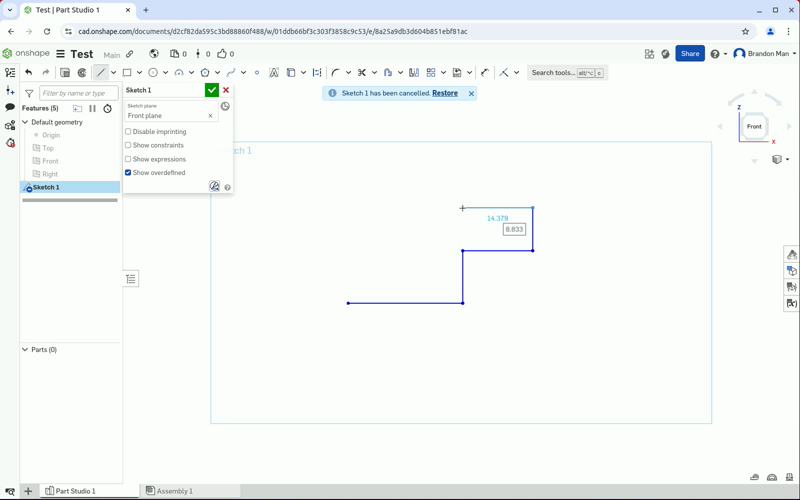
mouse_move(348, 207)
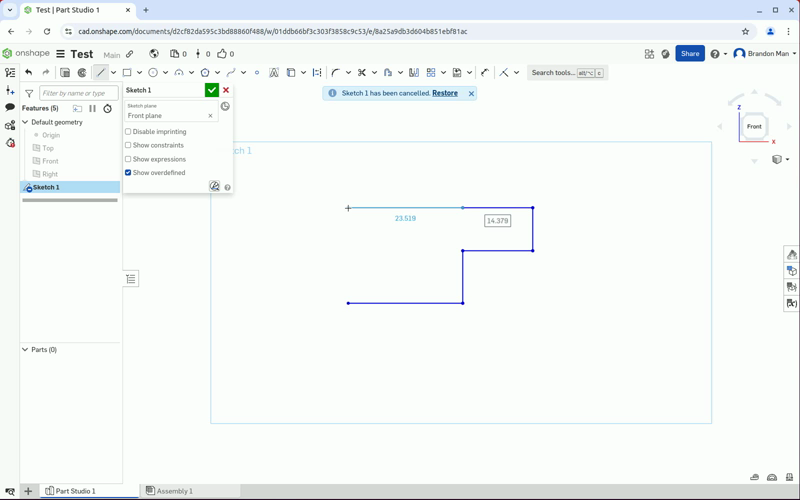
click(348, 207)
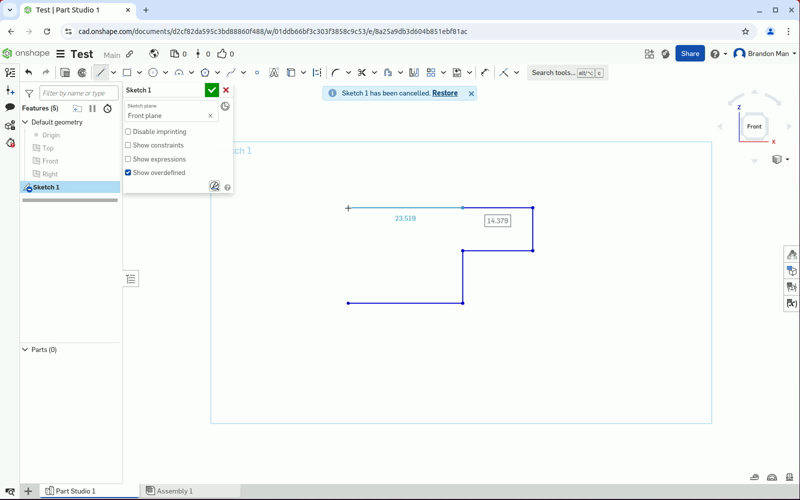
key_up(shift)
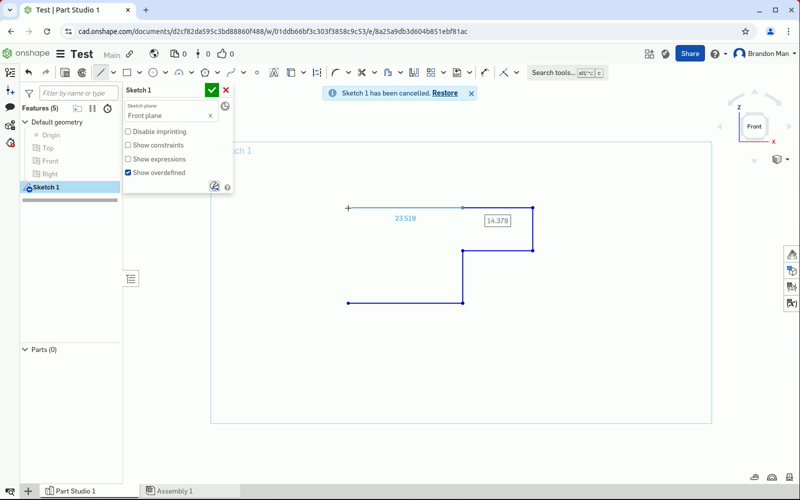
key_down(shift)
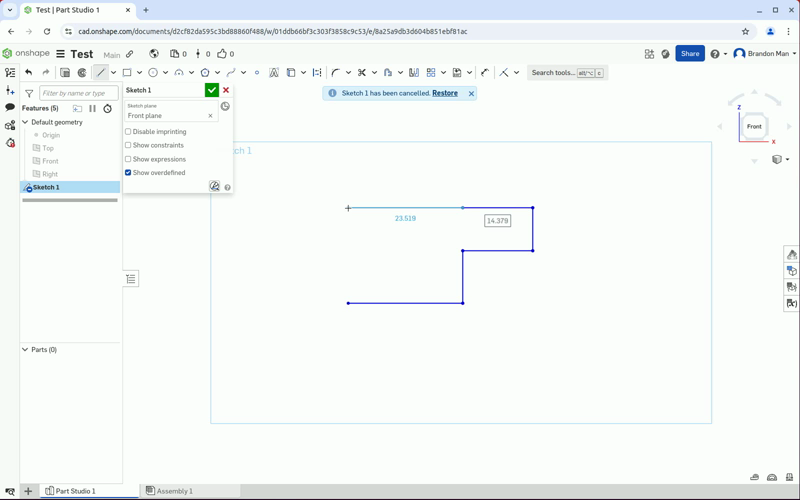
mouse_move(348, 303)
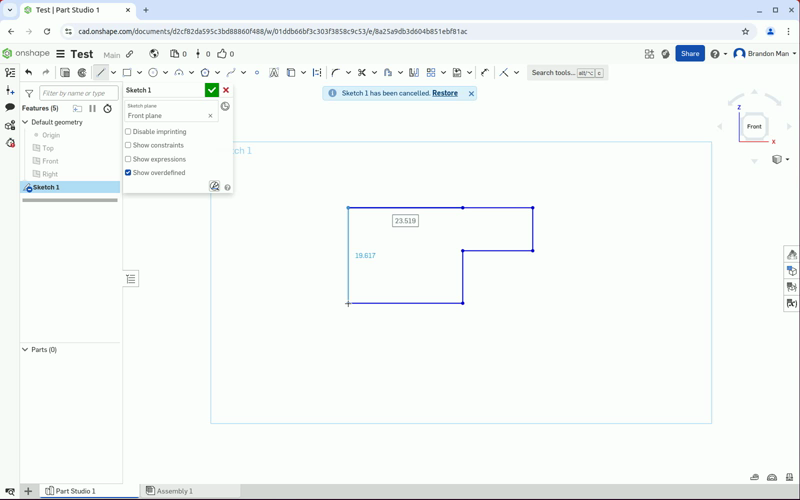
key_up(shift)
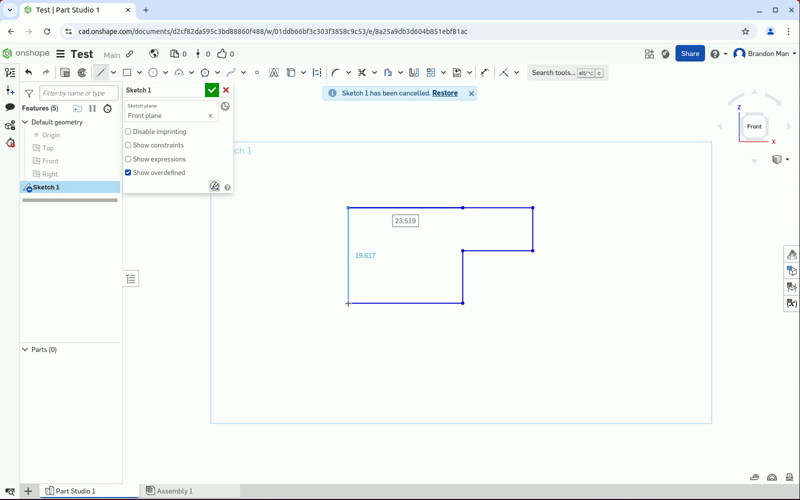
click(348, 303)
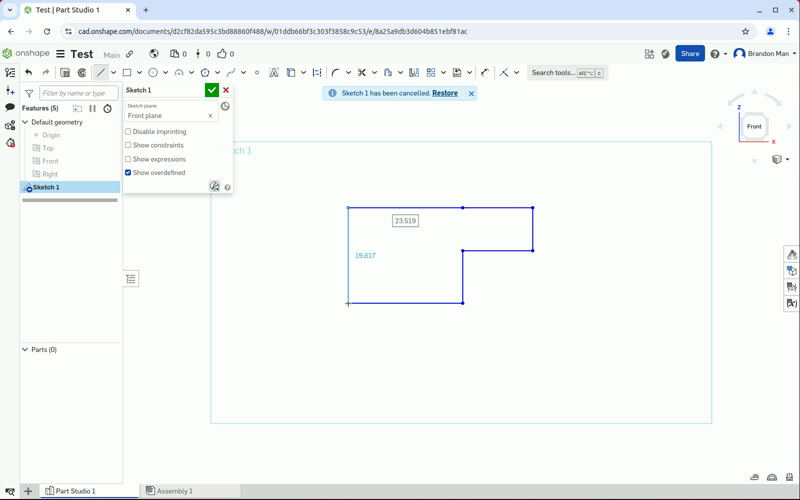
key(esc)
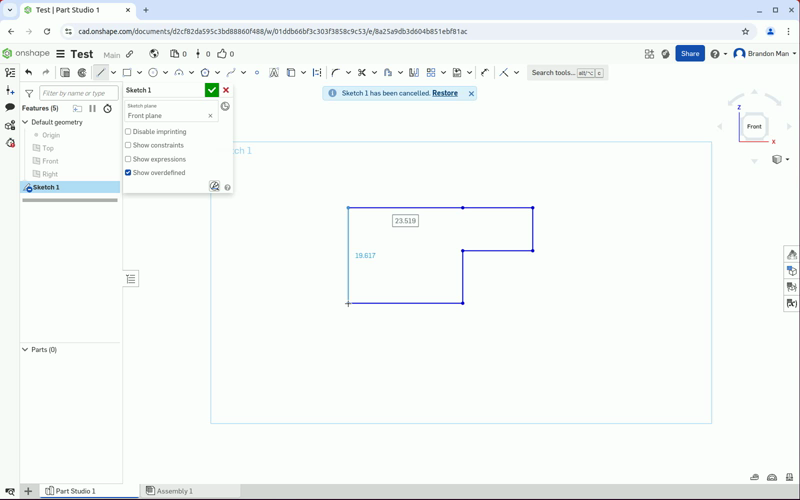
mouse_move(407, 217)
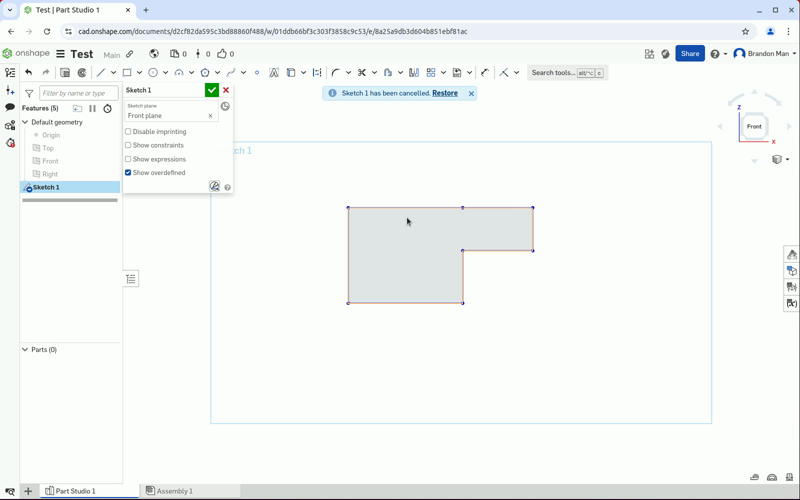
click(407, 217)
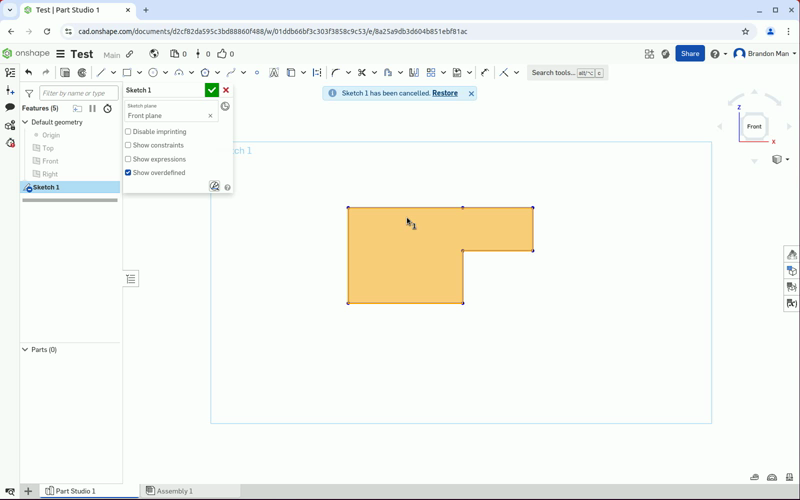
mouse_move(73, 352)
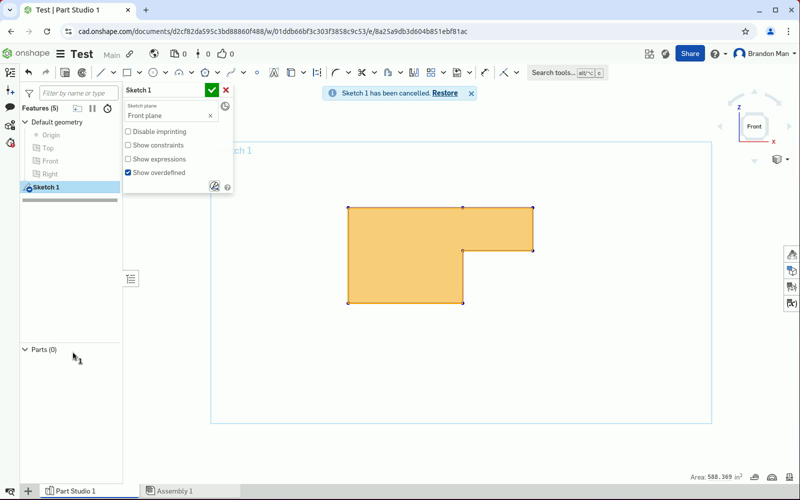
key(shift+y)
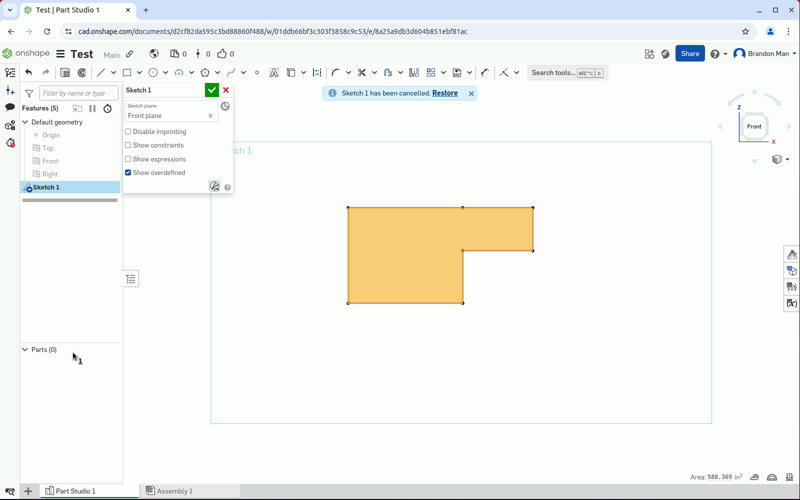
key(shift+e)
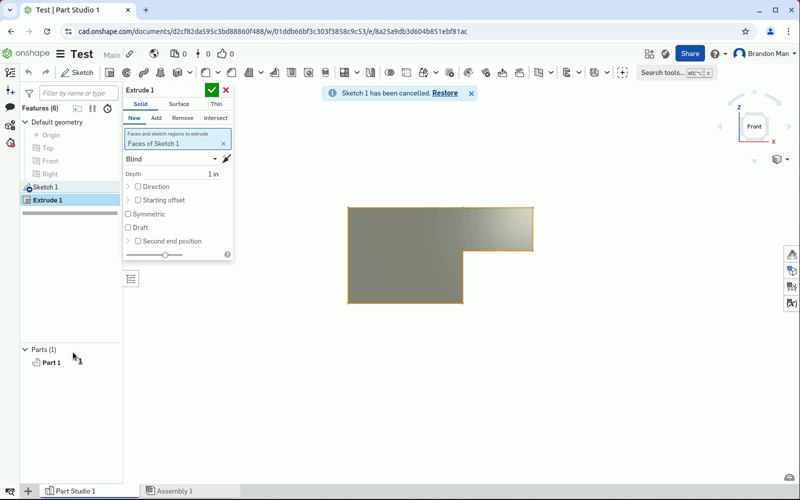
mouse_move(143, 106)
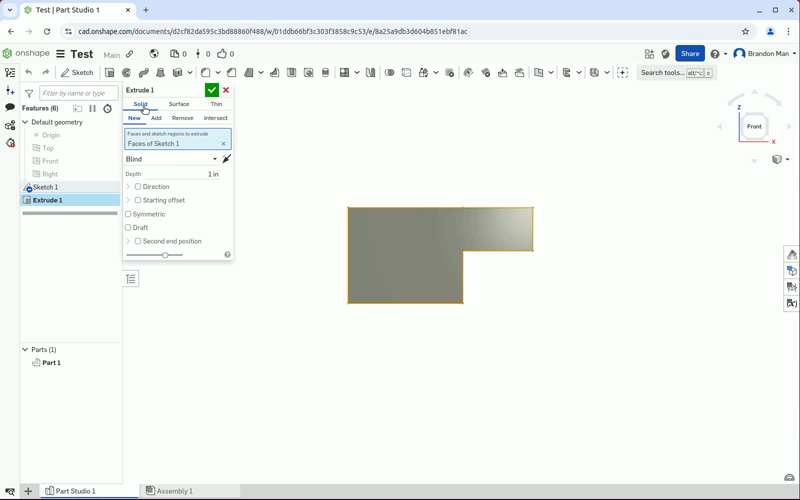
click(143, 106)
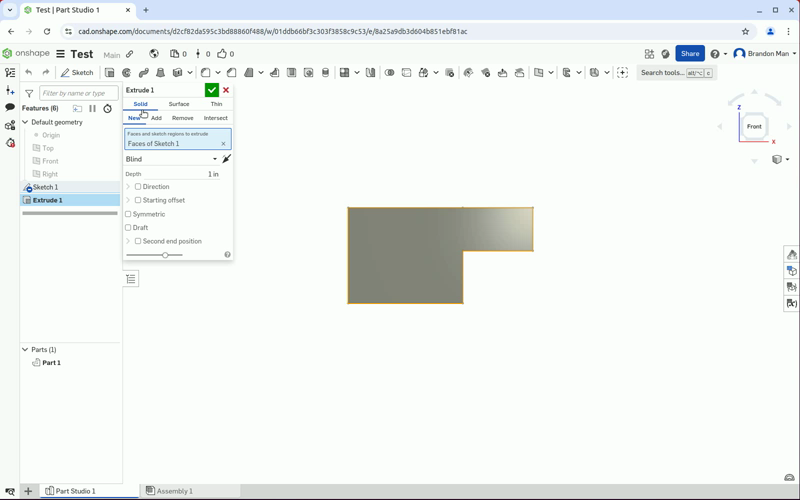
mouse_move(137, 120)
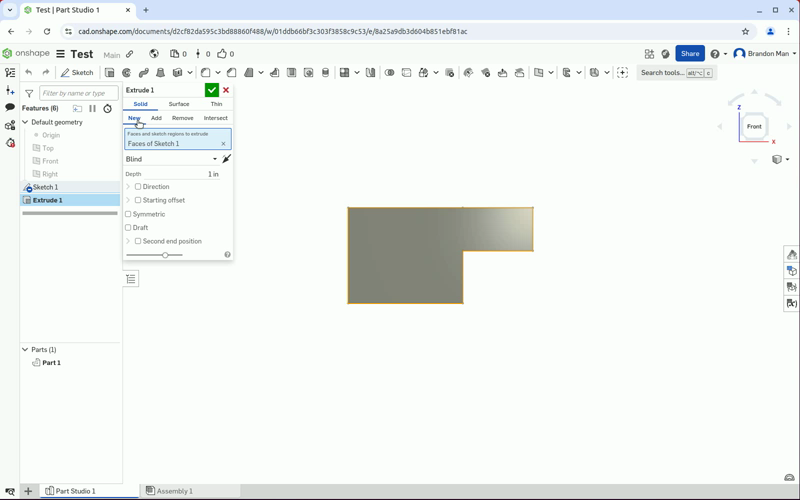
click(137, 120)
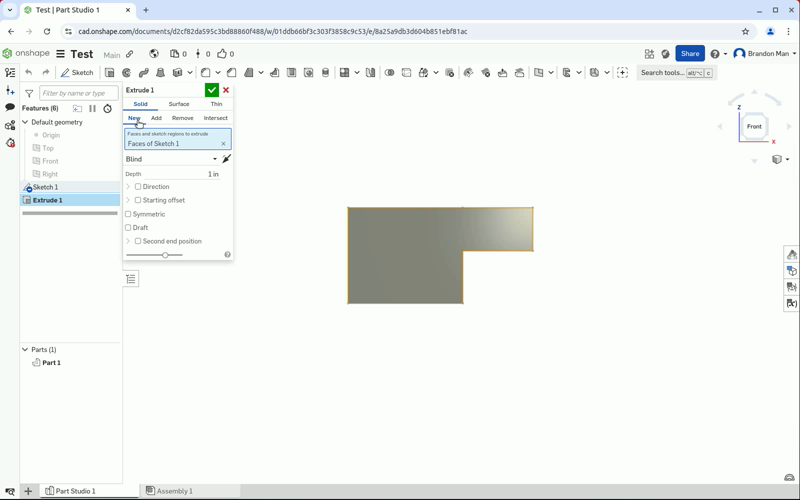
key(tab, 4)
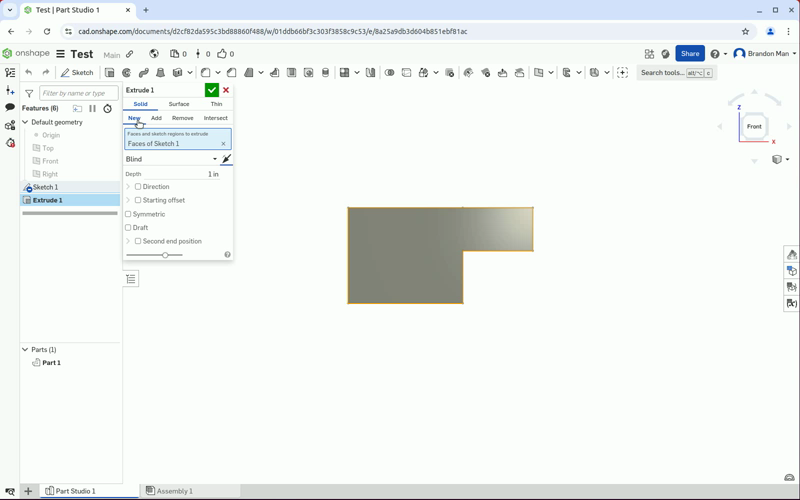
text(7.703)
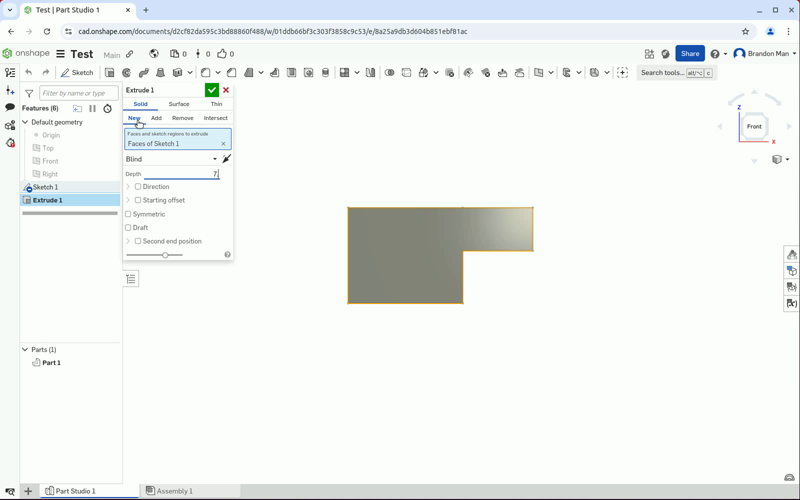
key(enter)
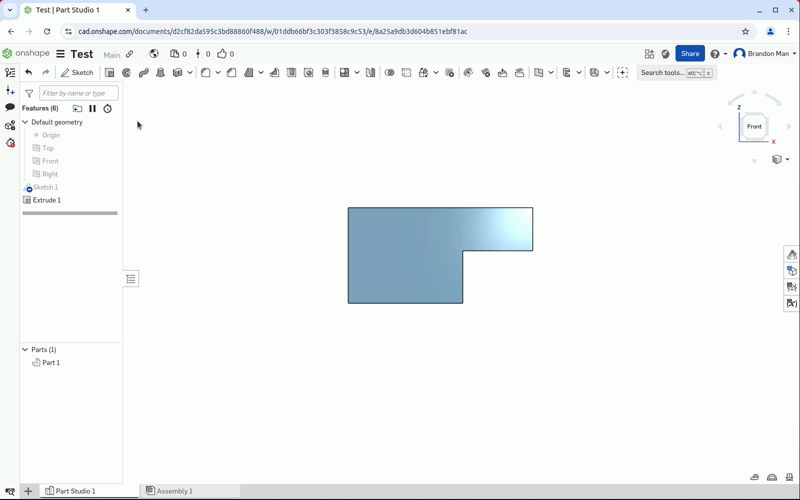
key(shift+h)
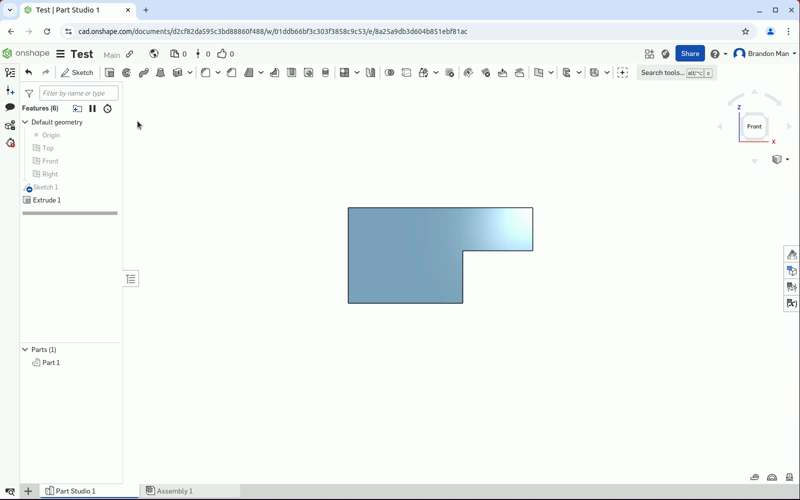
key(shift+h)
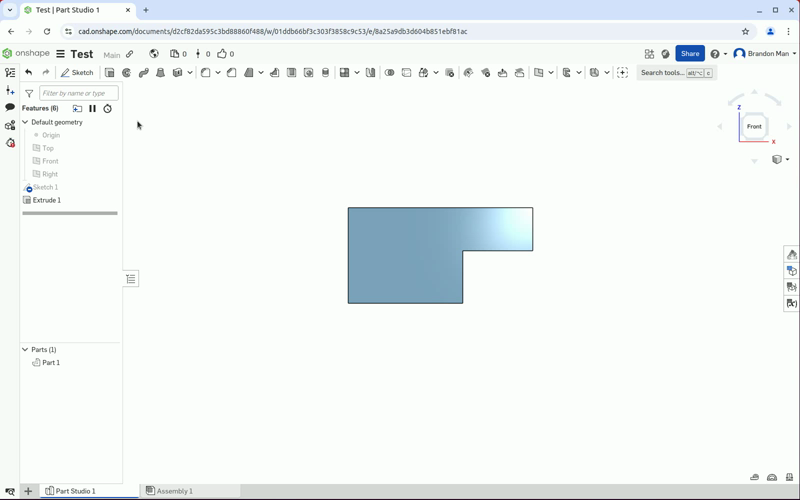
mouse_move(73, 189)
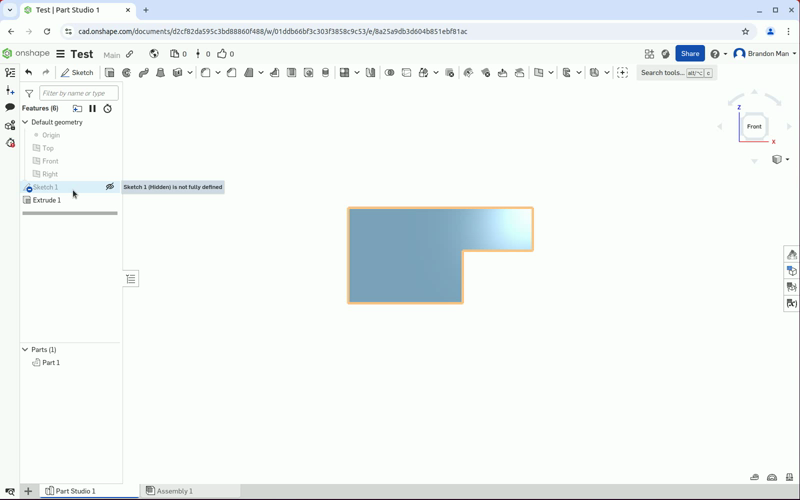
click(73, 189)
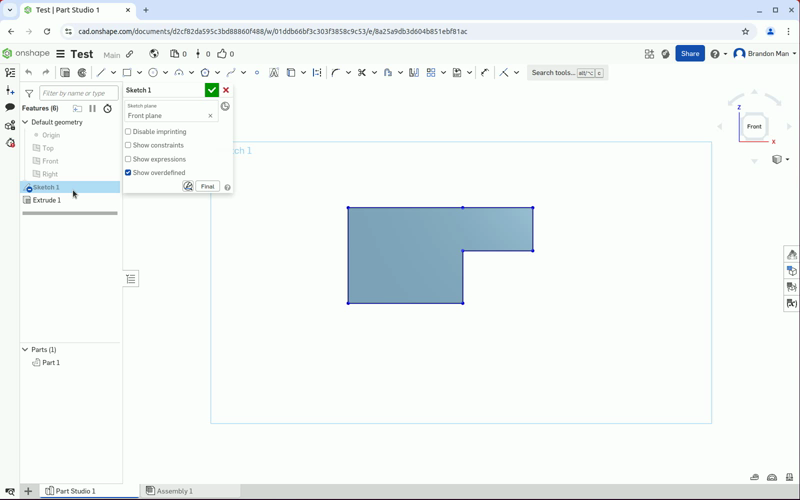
mouse_move(229, 92)
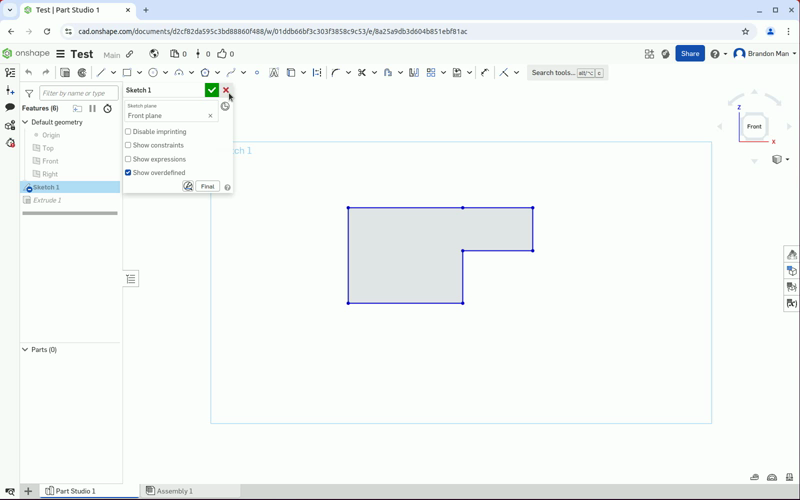
click(229, 92)
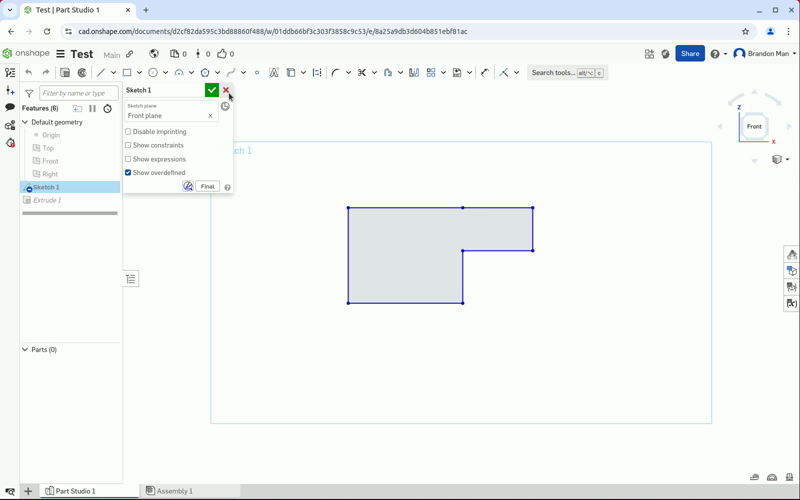
key(shift+s)
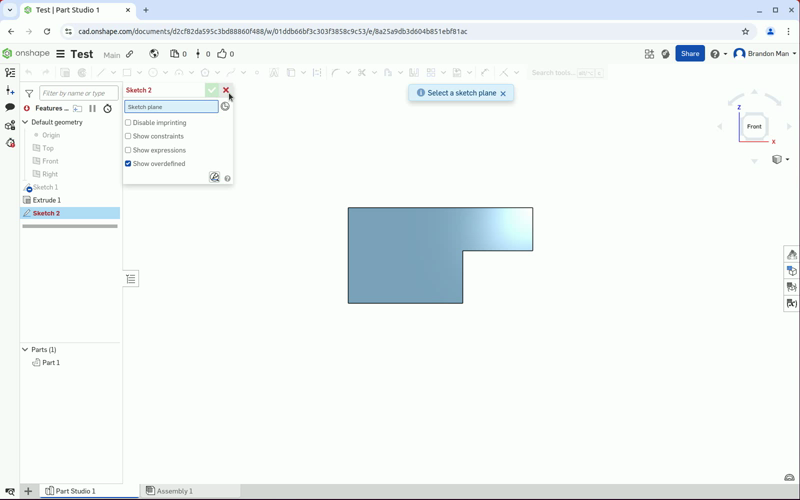
mouse_move(73, 163)
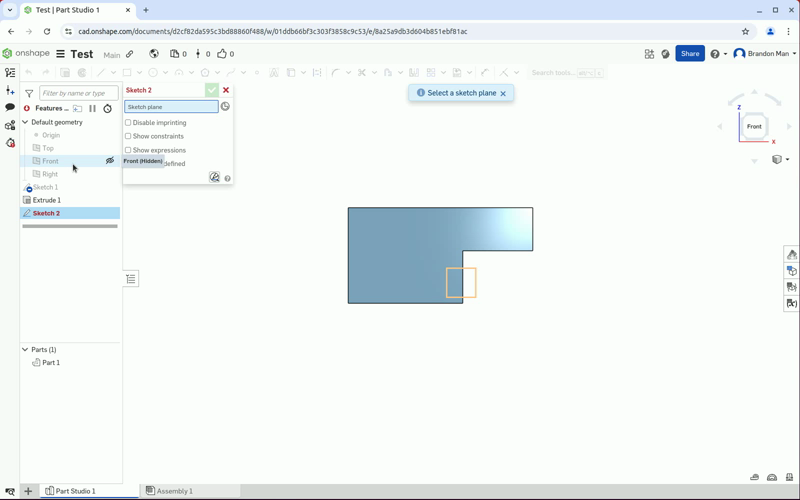
click(73, 163)
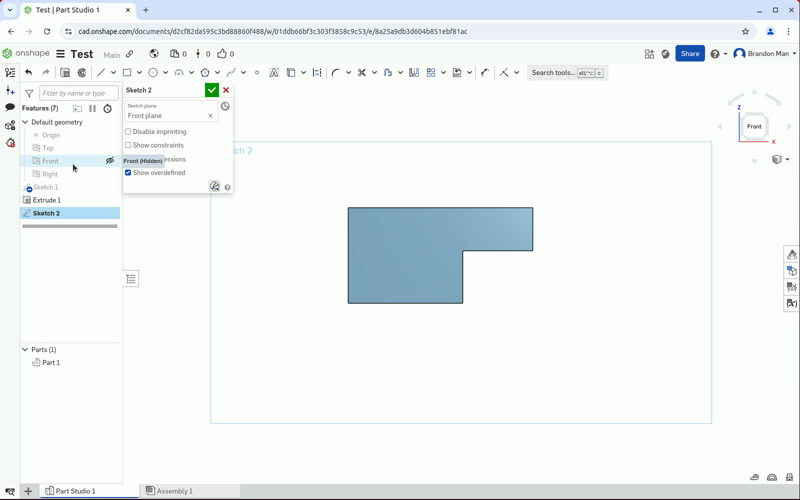
mouse_move(73, 352)
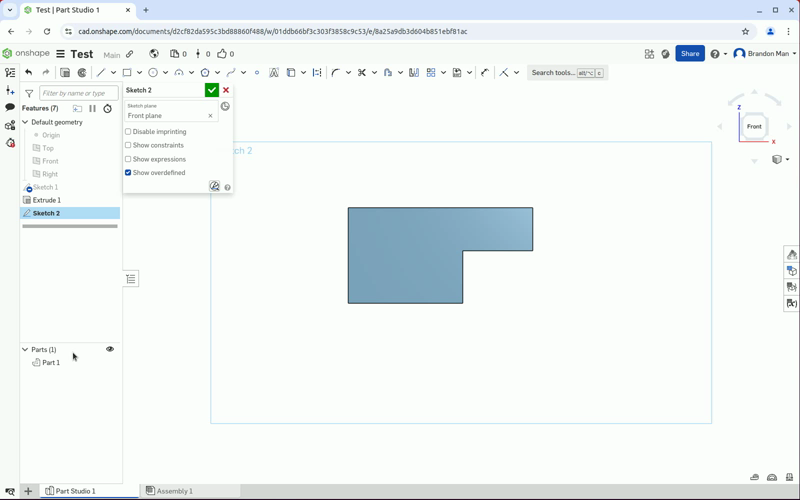
key(y)
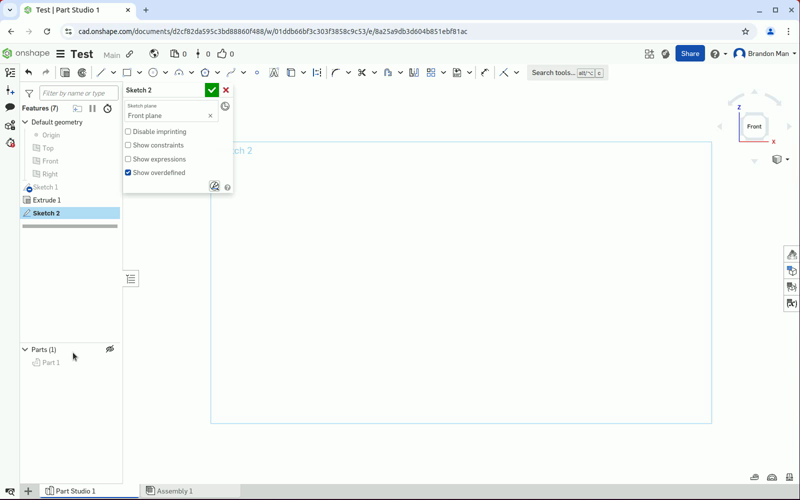
key(l)
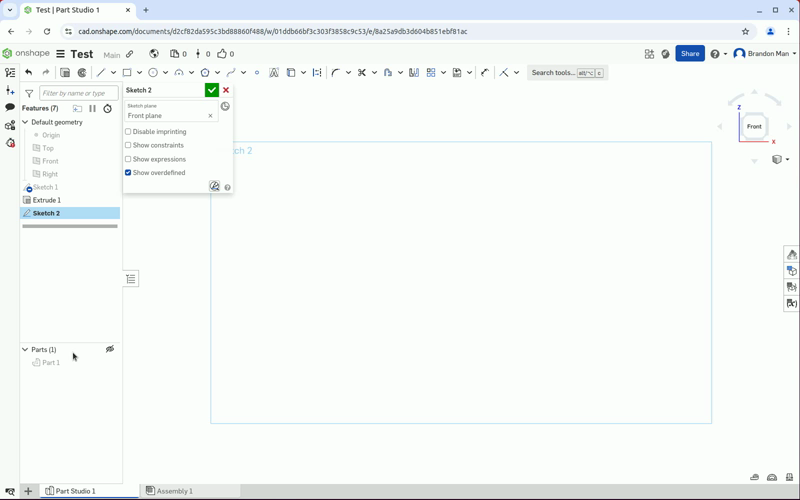
key_down(shift)
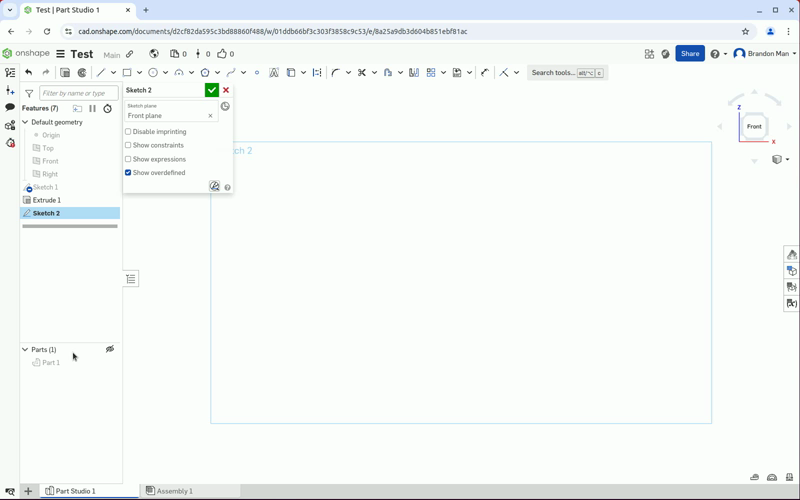
mouse_move(348, 303)
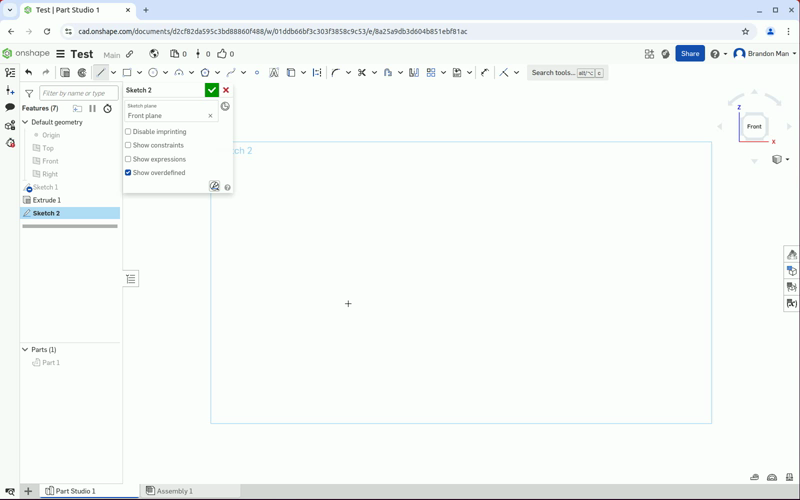
click(348, 303)
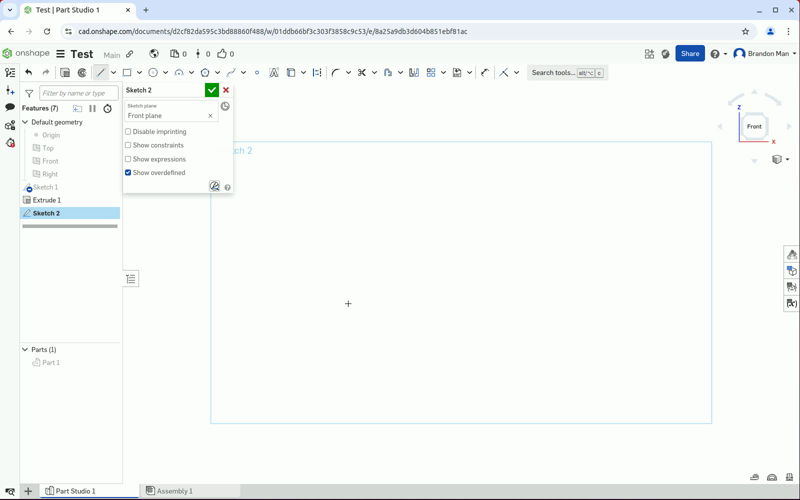
key_up(shift)
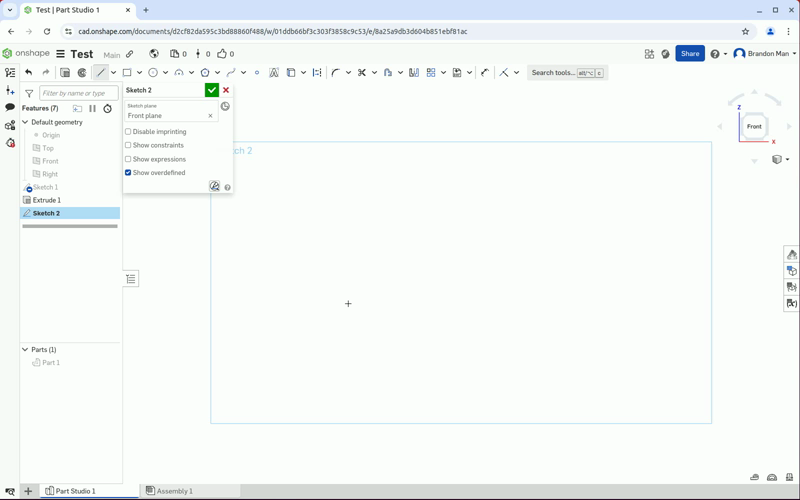
key_down(shift)
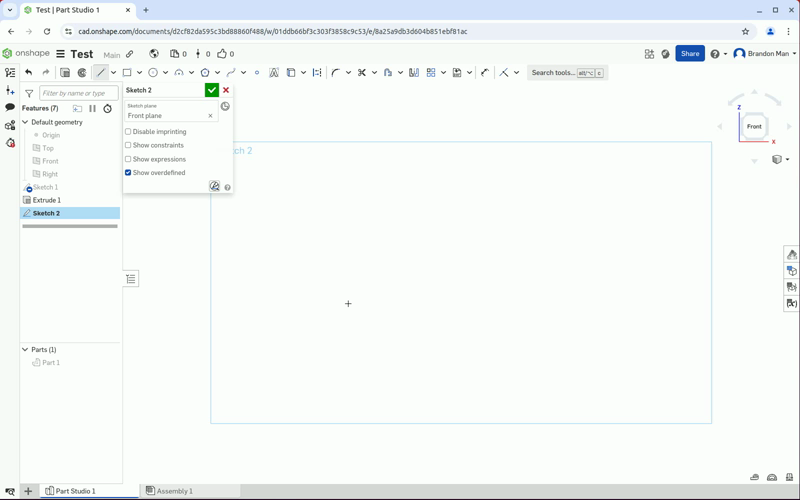
mouse_move(462, 303)
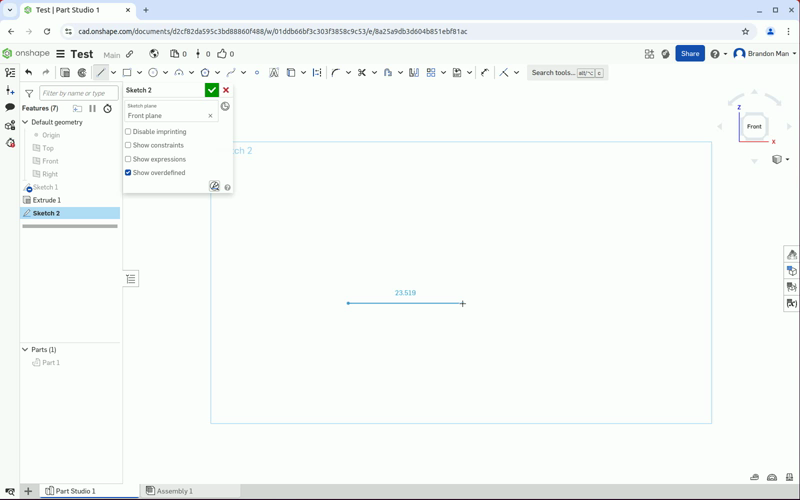
click(462, 303)
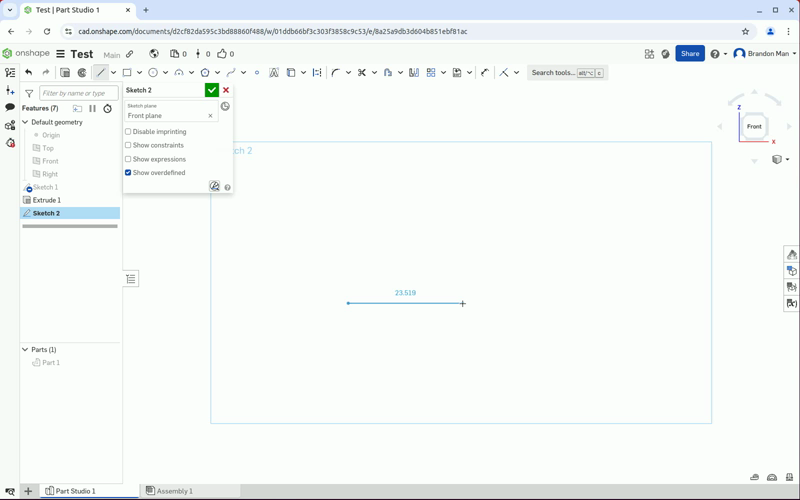
key_up(shift)
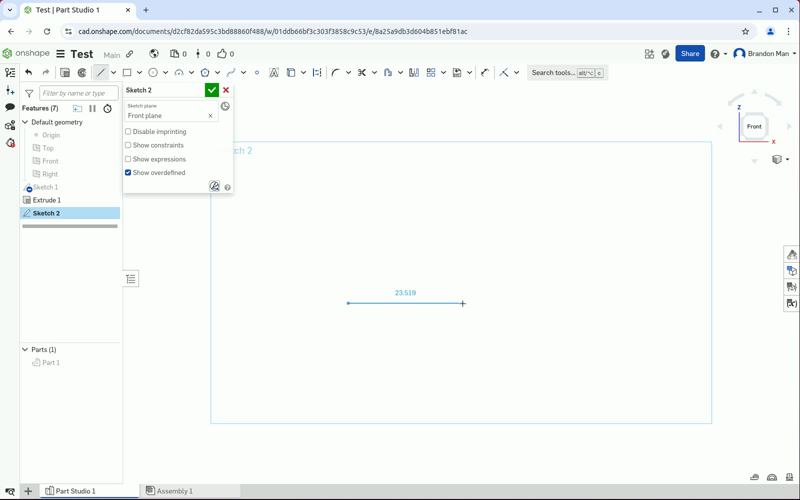
key_down(shift)
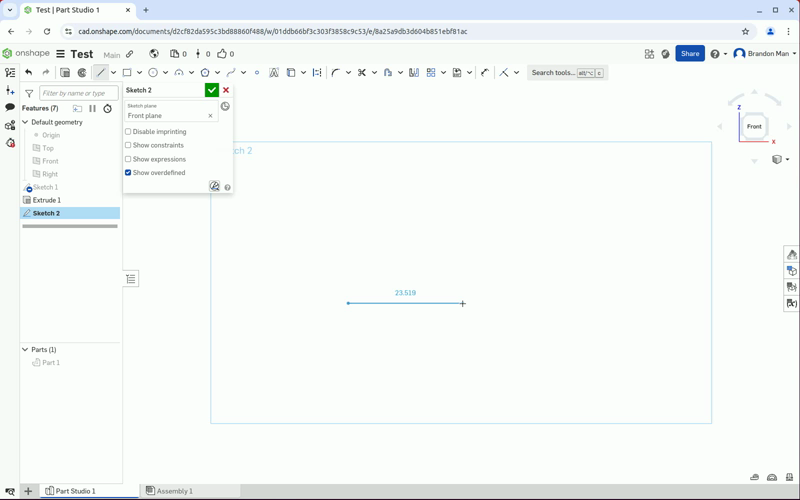
mouse_move(492, 303)
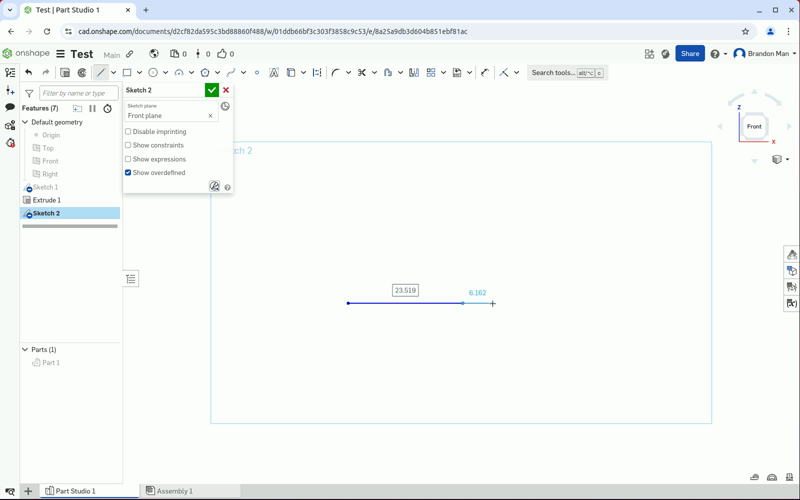
mouse_move(462, 250)
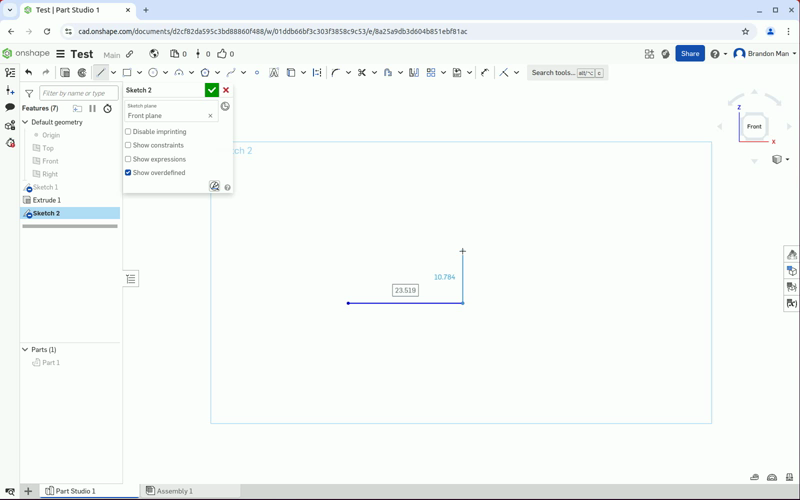
click(462, 250)
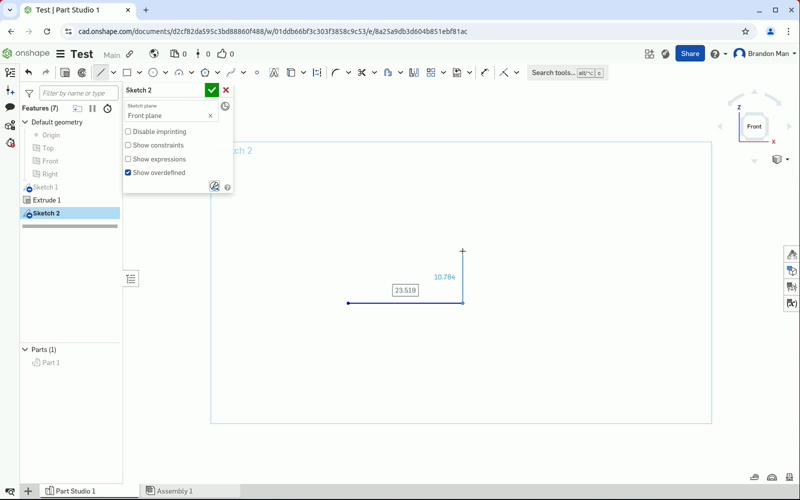
key_up(shift)
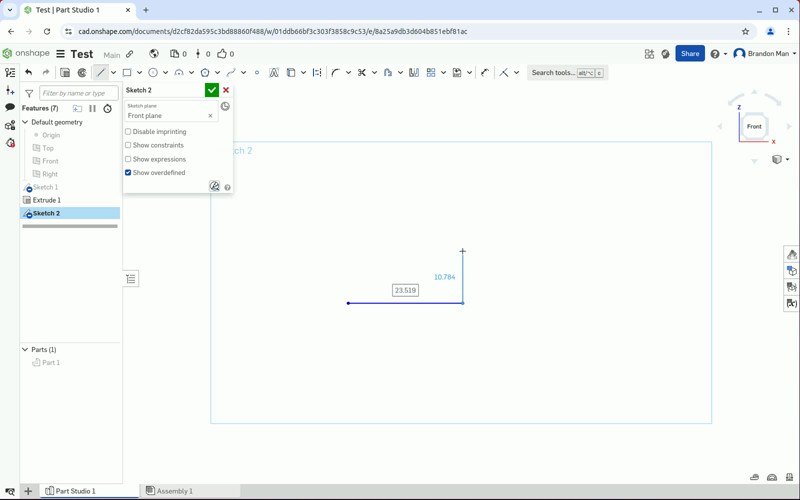
key_down(shift)
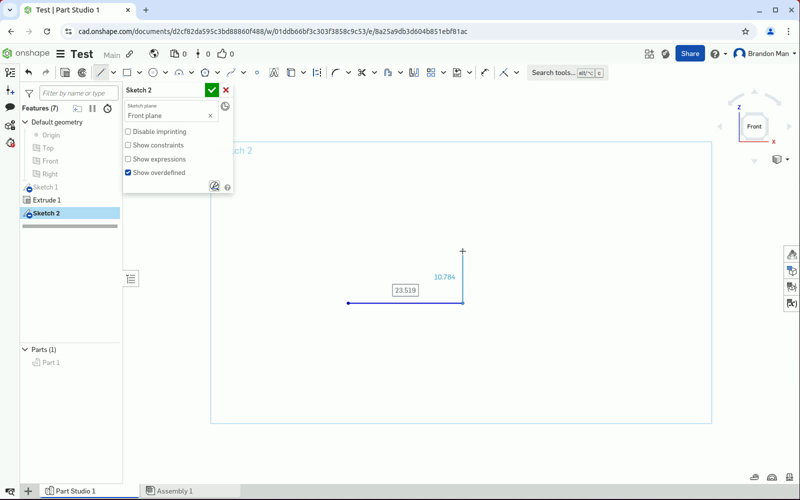
mouse_move(532, 250)
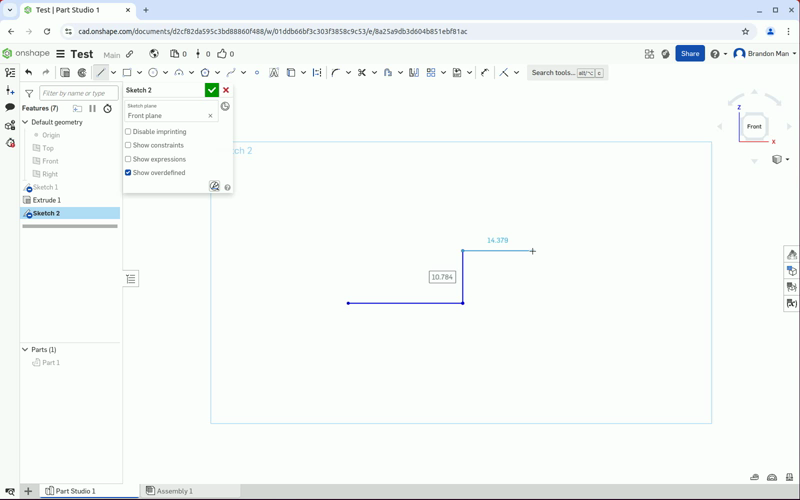
click(532, 250)
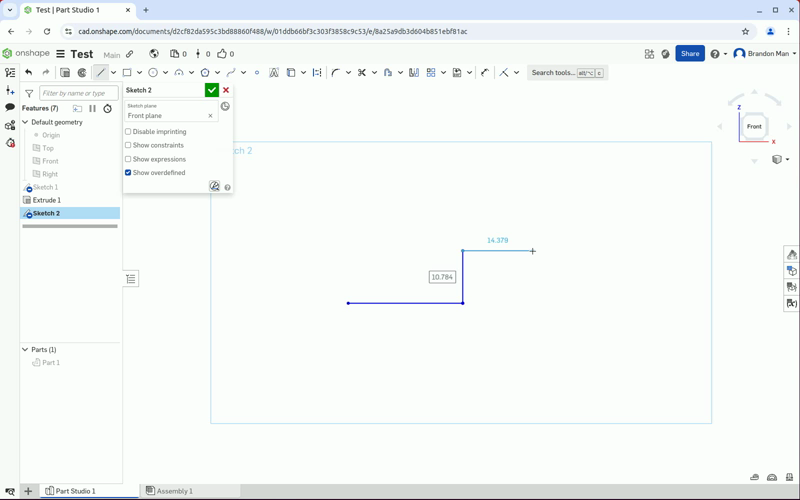
key_up(shift)
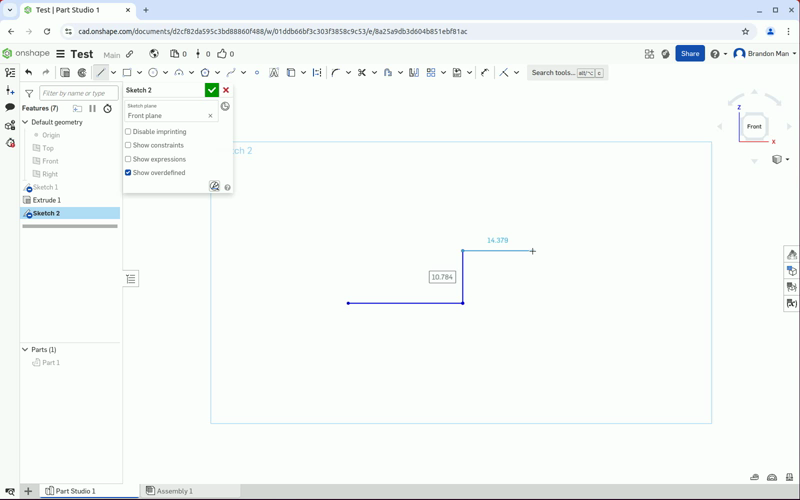
key_down(shift)
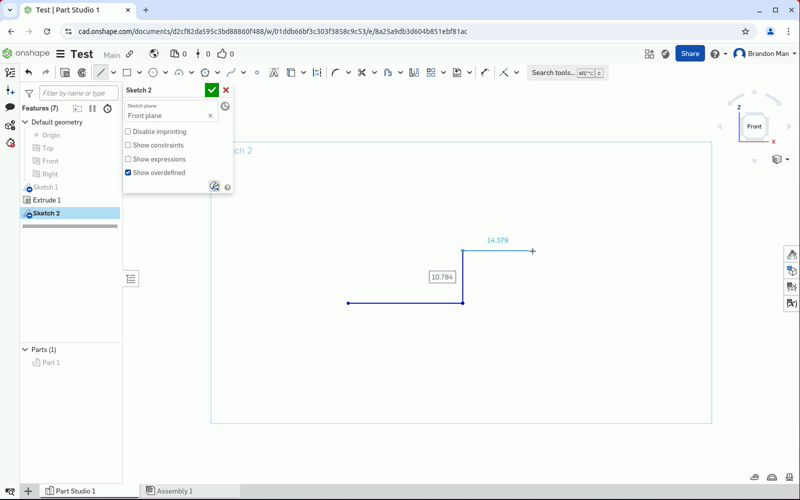
mouse_move(562, 250)
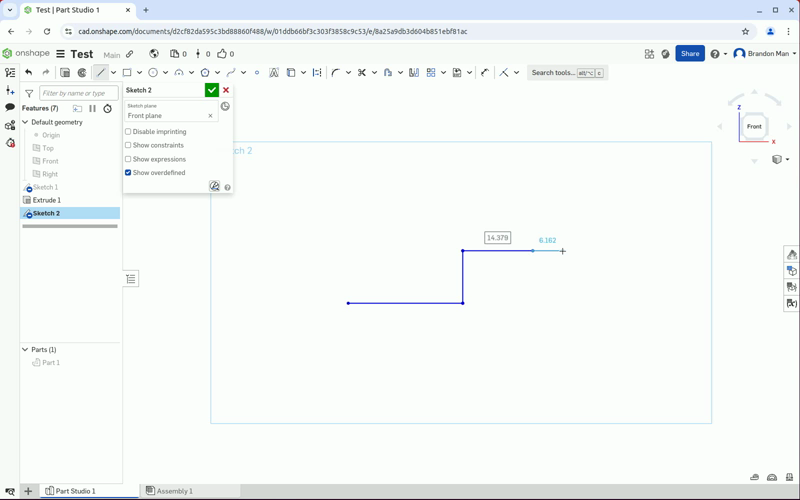
mouse_move(532, 207)
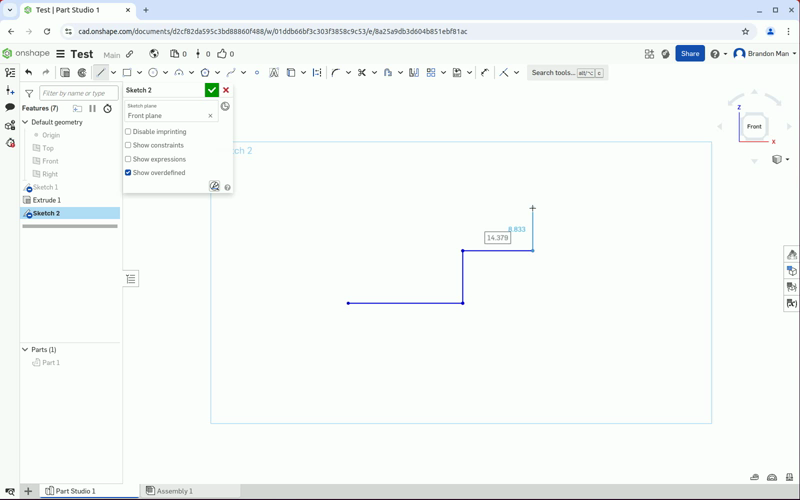
click(532, 207)
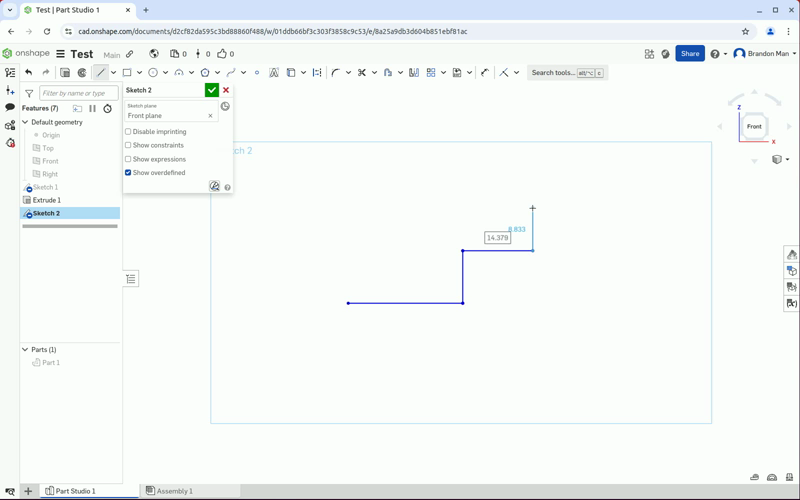
key_up(shift)
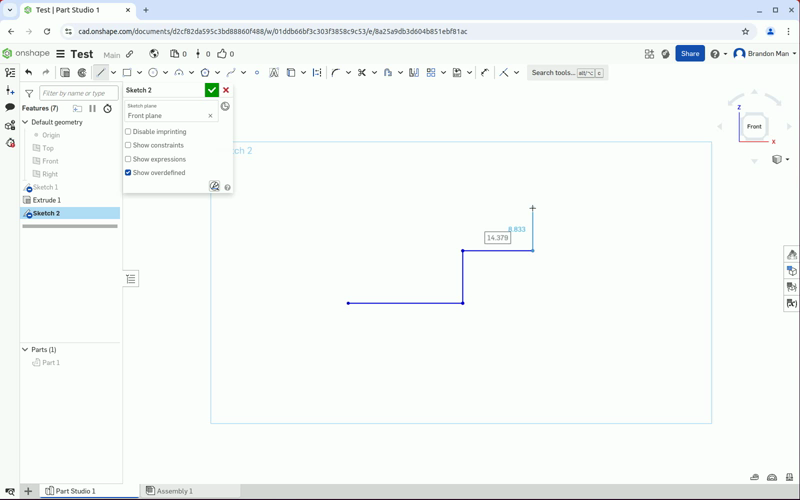
key_down(shift)
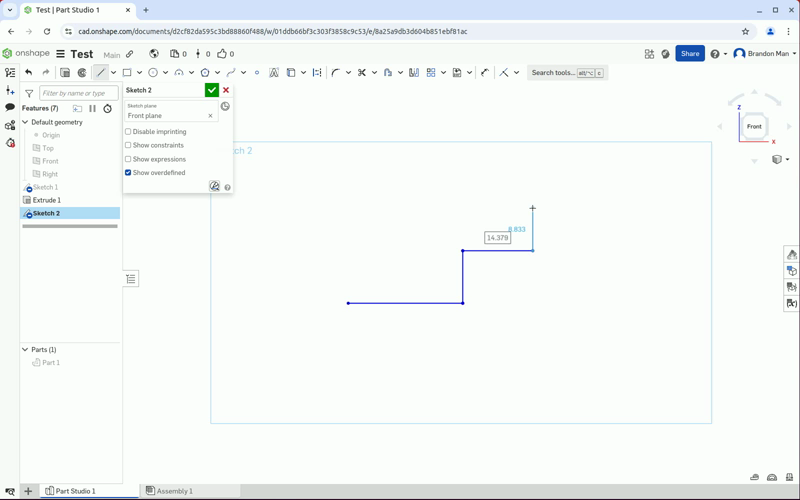
mouse_move(462, 207)
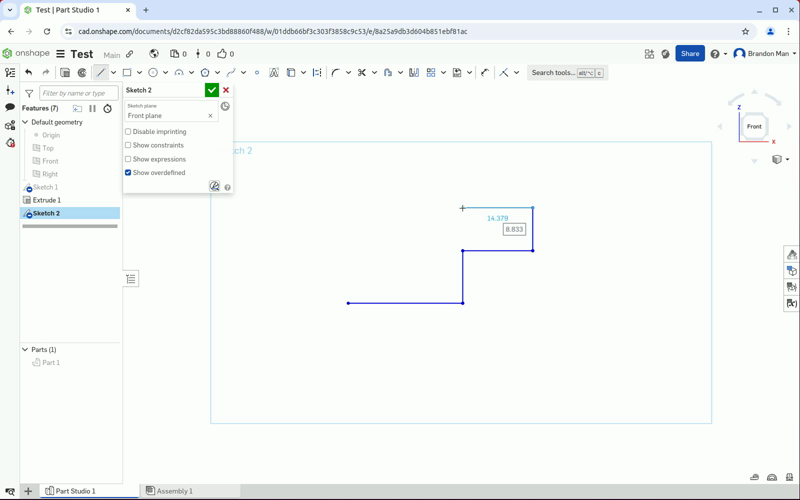
click(462, 207)
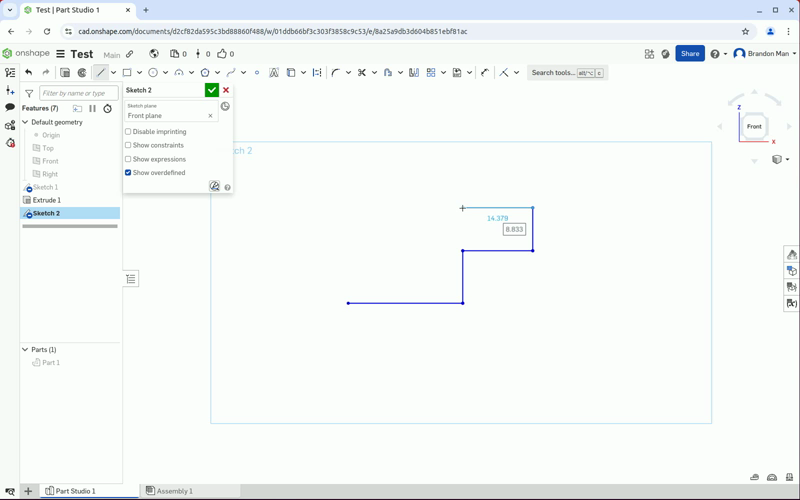
key_up(shift)
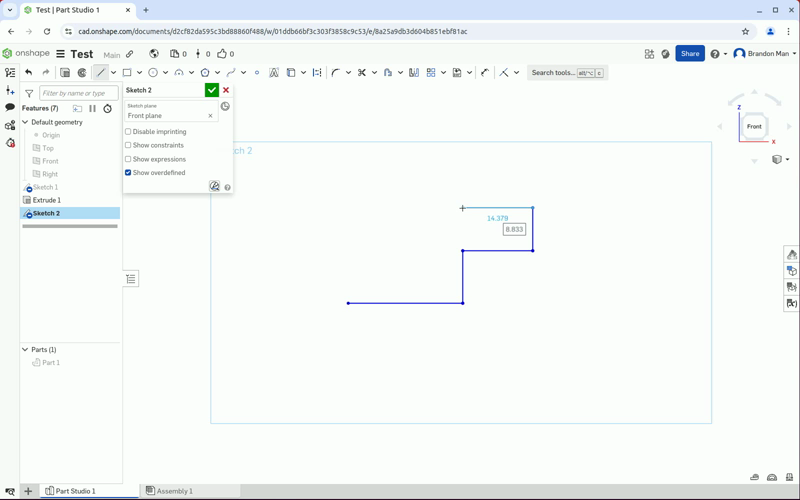
key_down(shift)
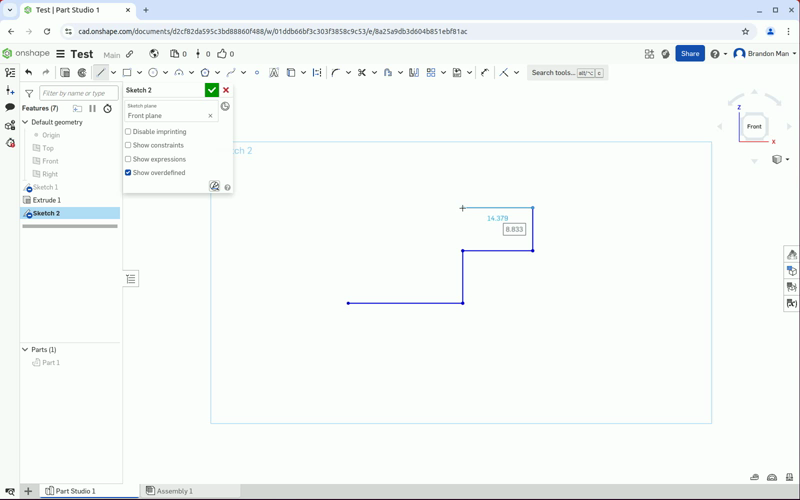
mouse_move(348, 207)
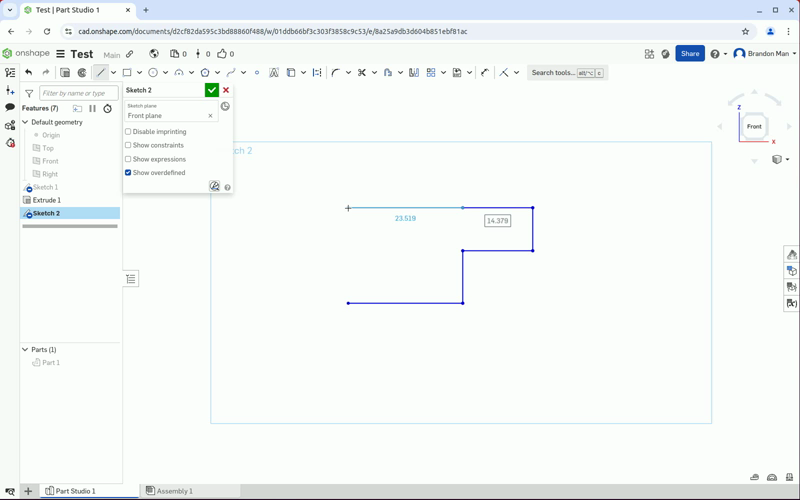
click(348, 207)
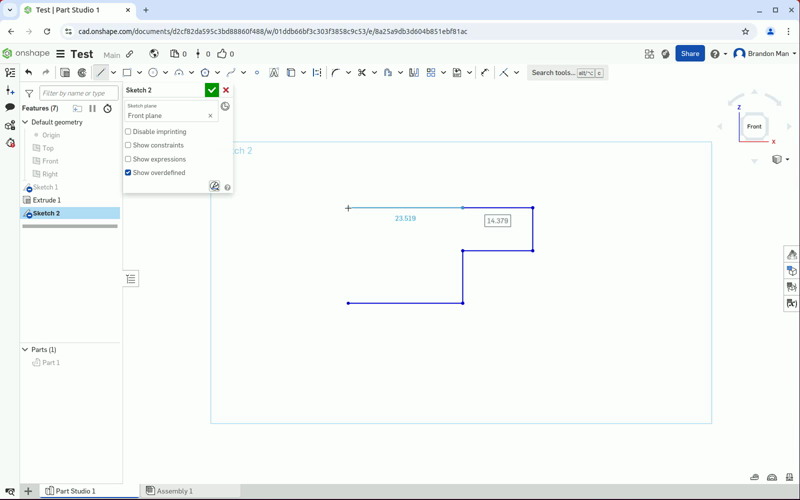
key_up(shift)
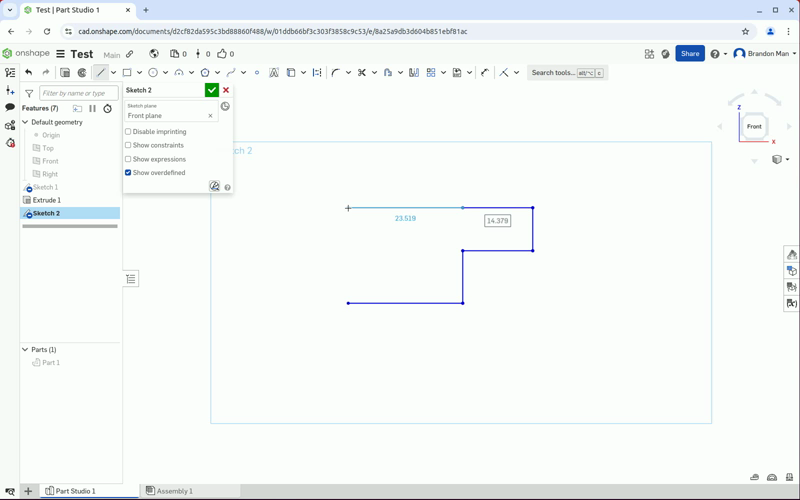
key_down(shift)
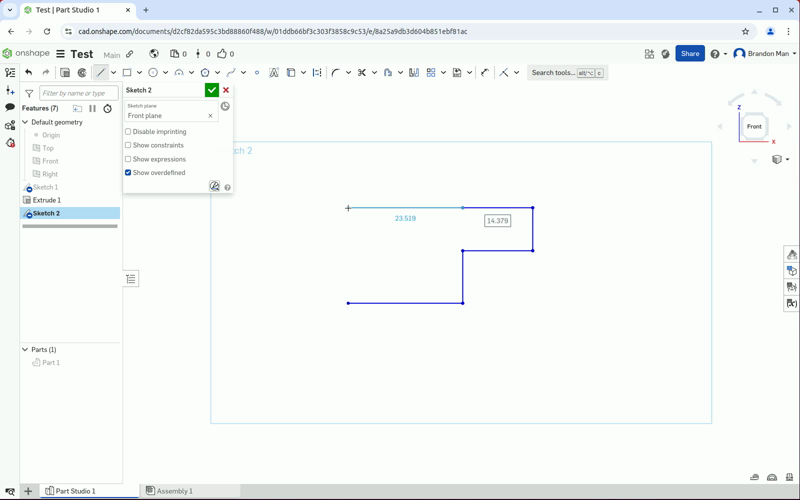
mouse_move(348, 303)
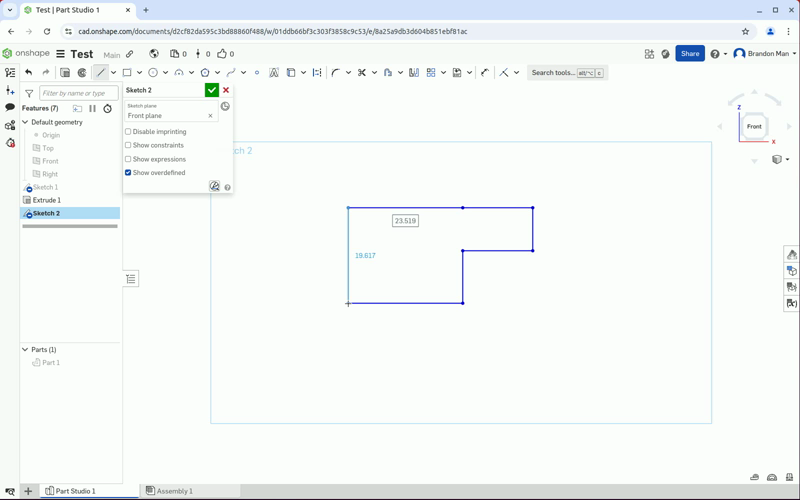
key_up(shift)
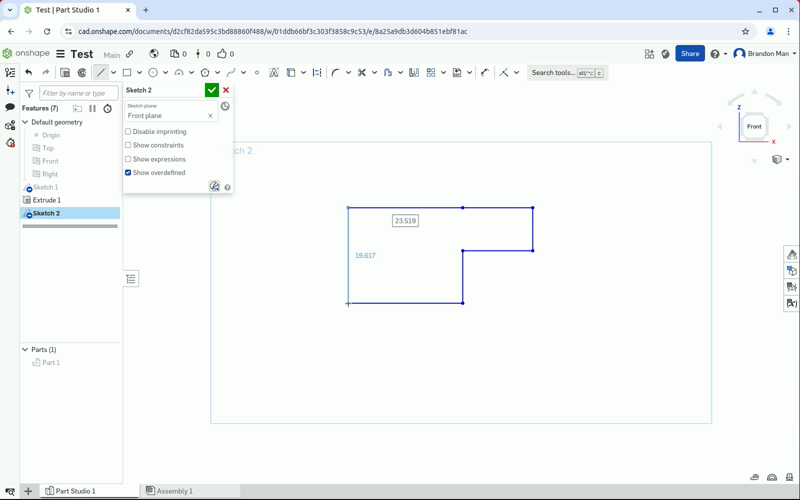
click(348, 303)
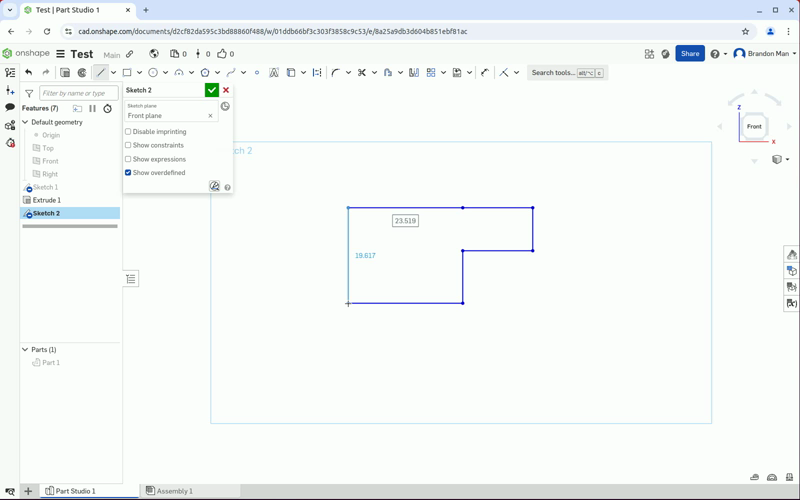
key(esc)
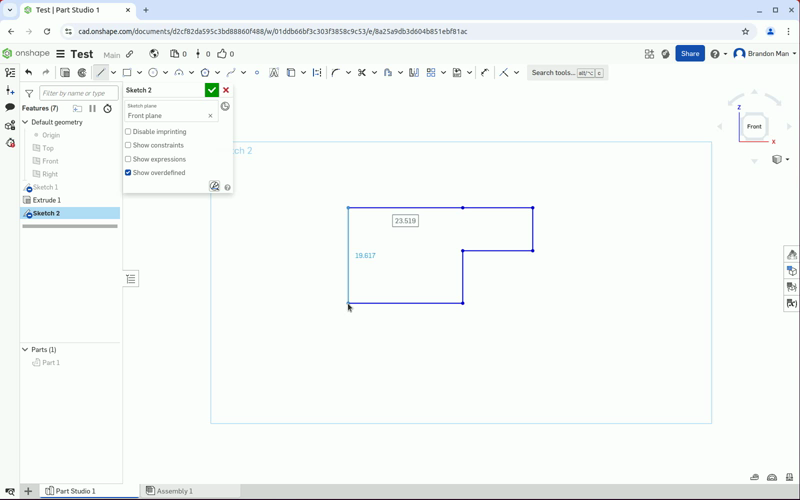
mouse_move(480, 240)
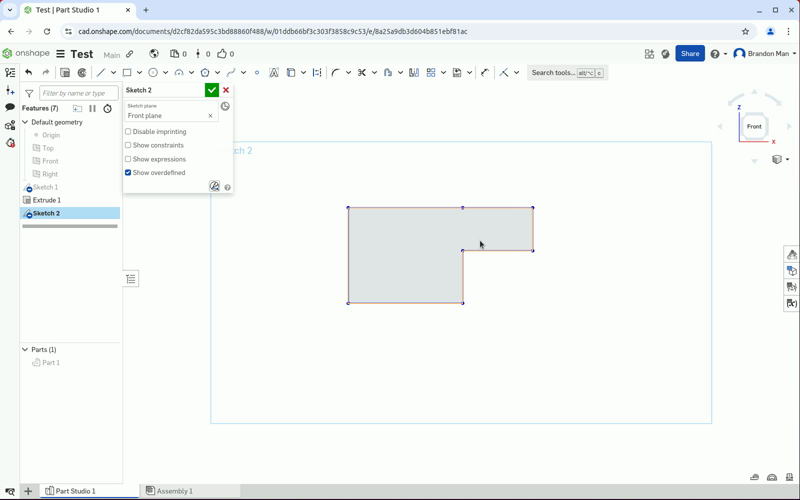
click(480, 240)
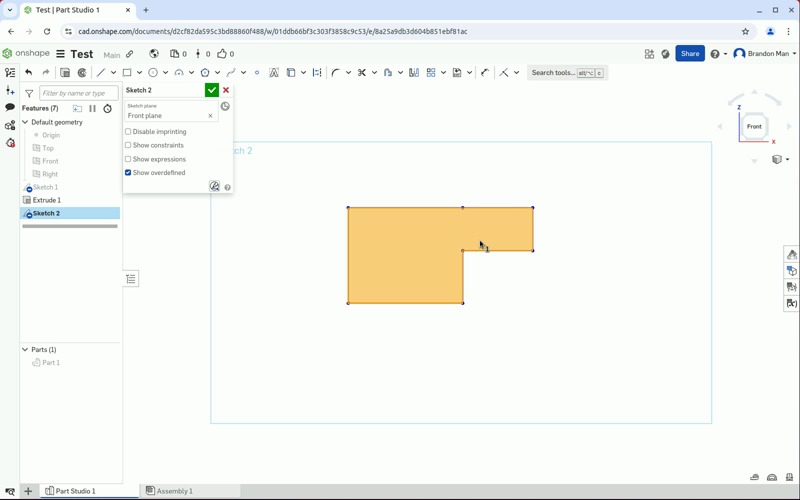
mouse_move(73, 352)
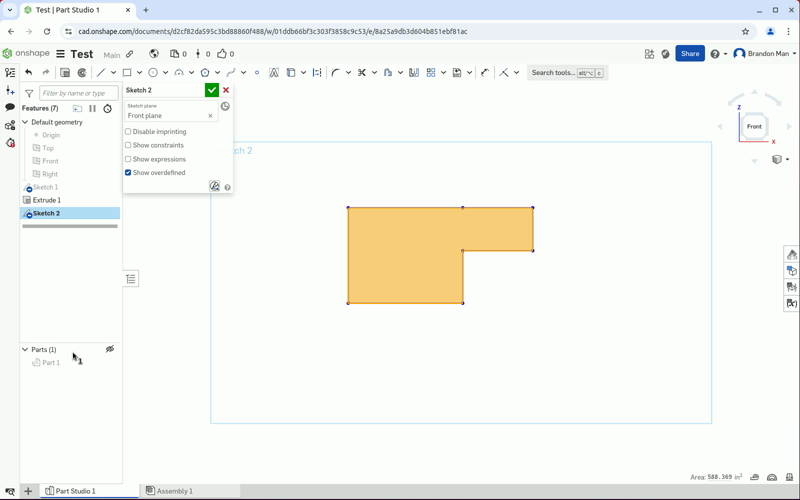
key(shift+y)
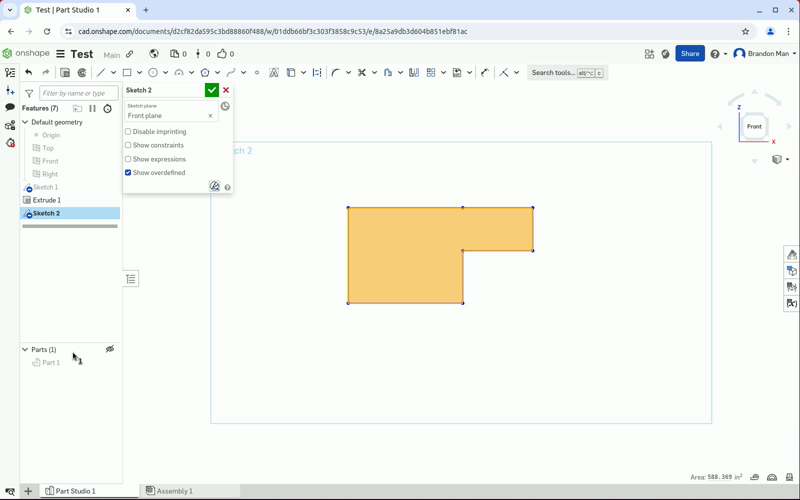
key(shift+e)
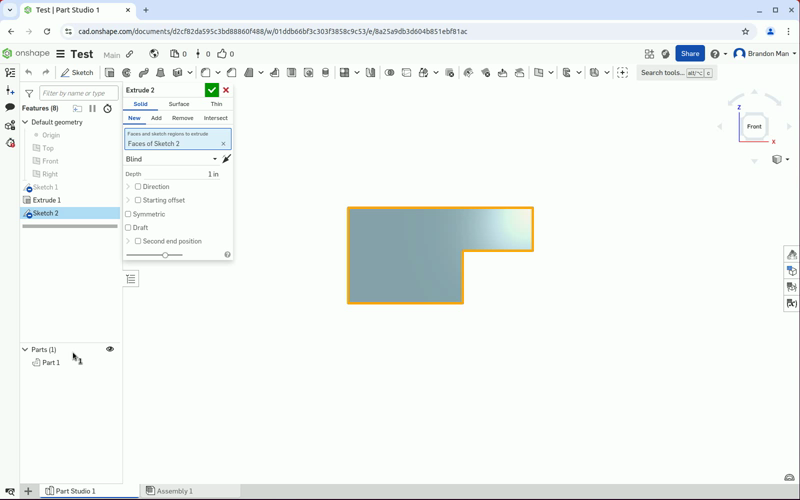
mouse_move(143, 106)
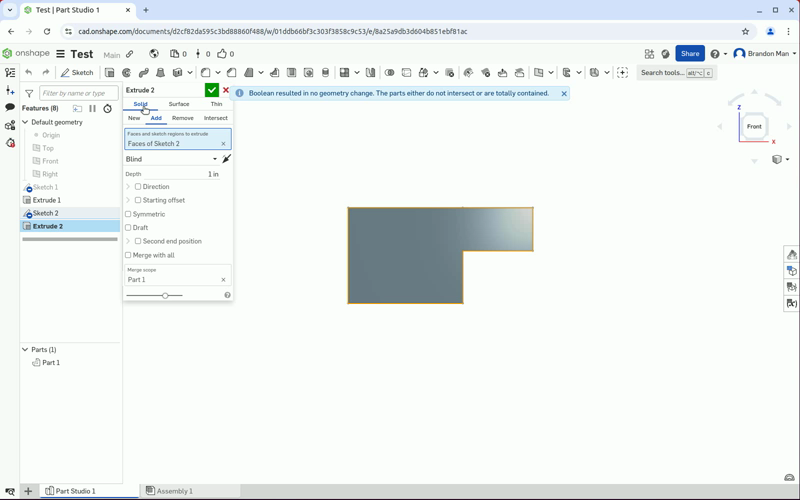
click(143, 106)
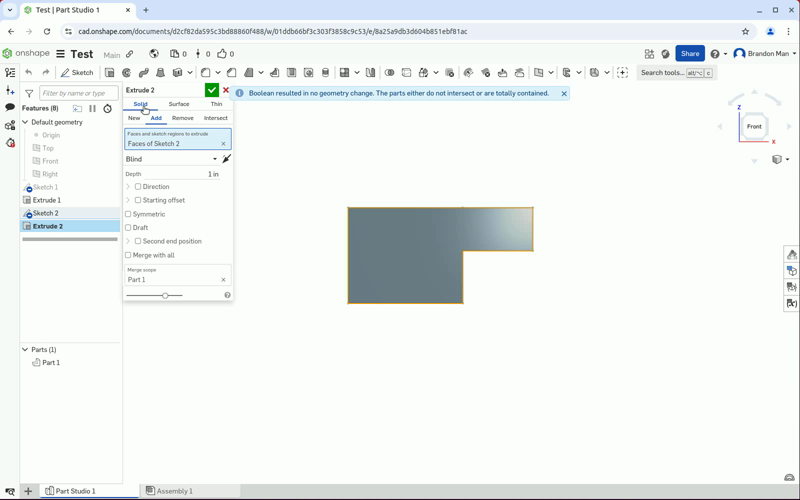
mouse_move(137, 120)
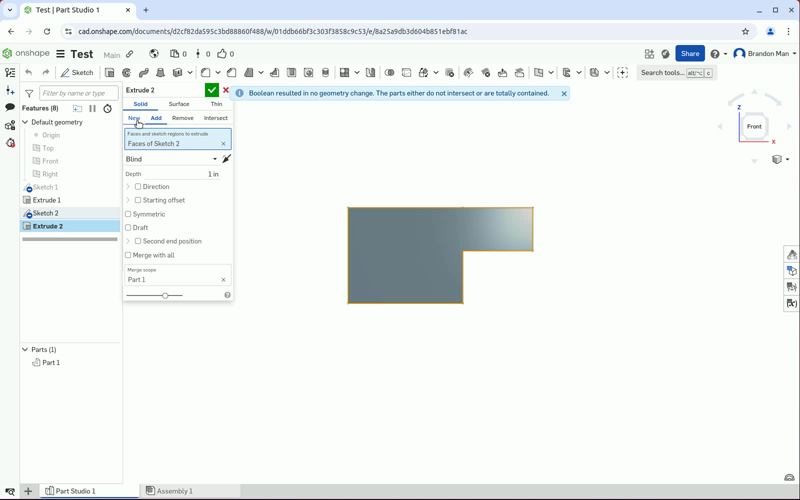
click(137, 120)
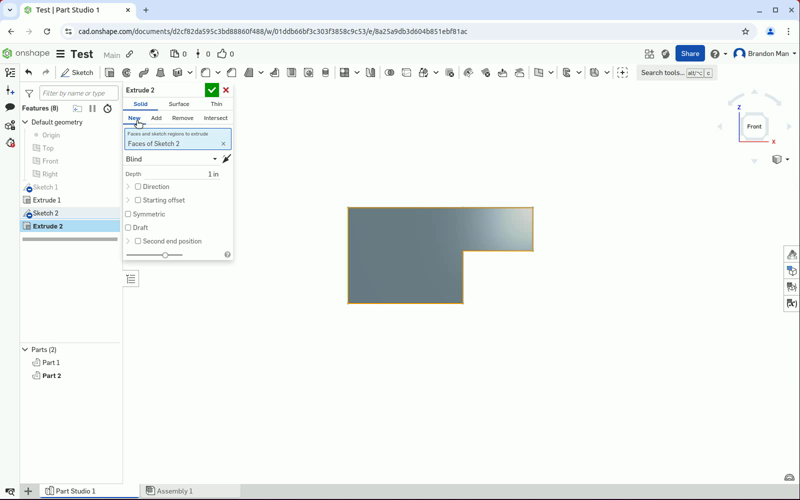
key(tab, 4)
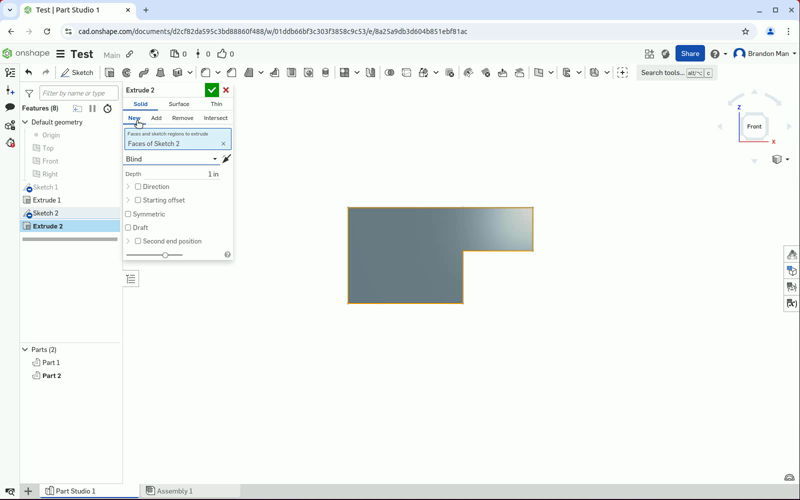
text(7.703)
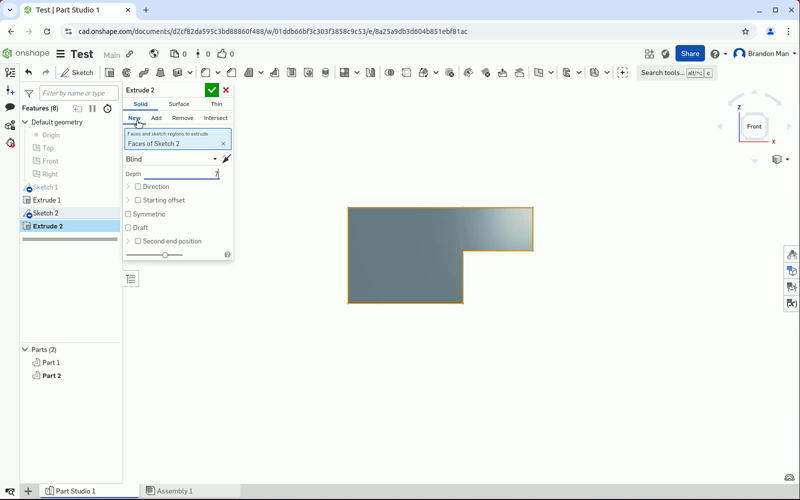
key(enter)
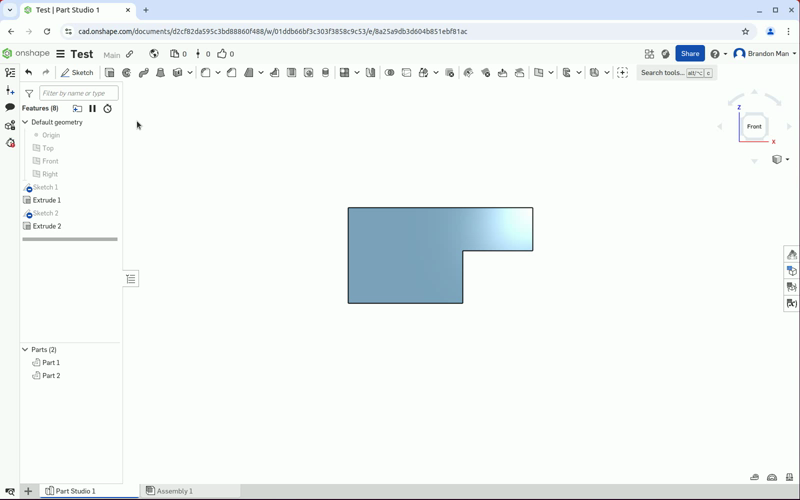
key(shift+h)
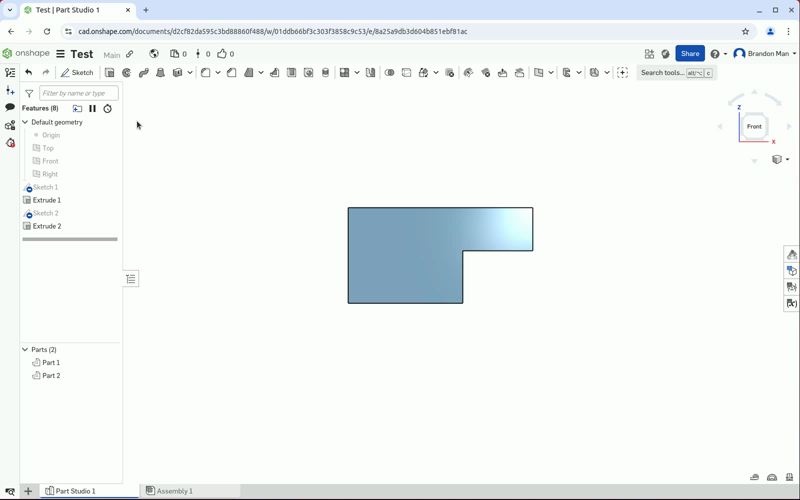
key(shift+h)
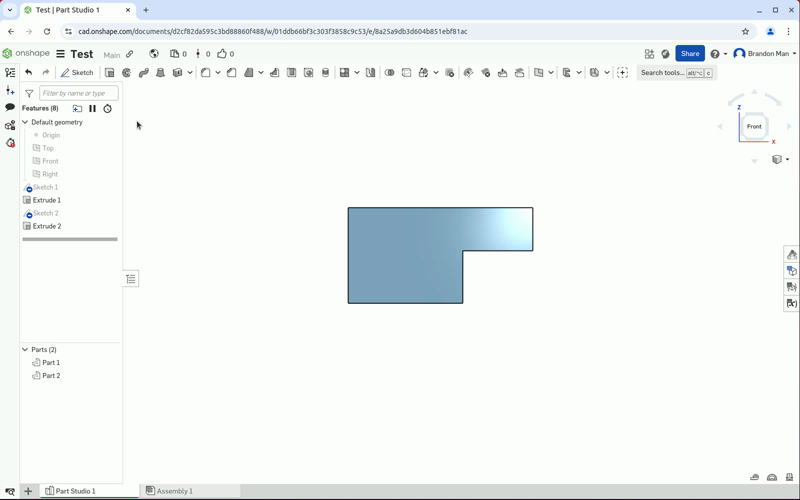
key(shift+7)
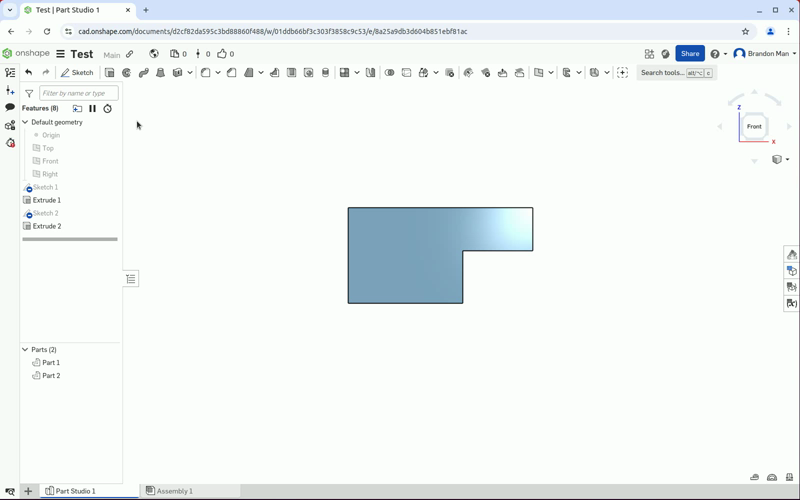
key(left, 2)
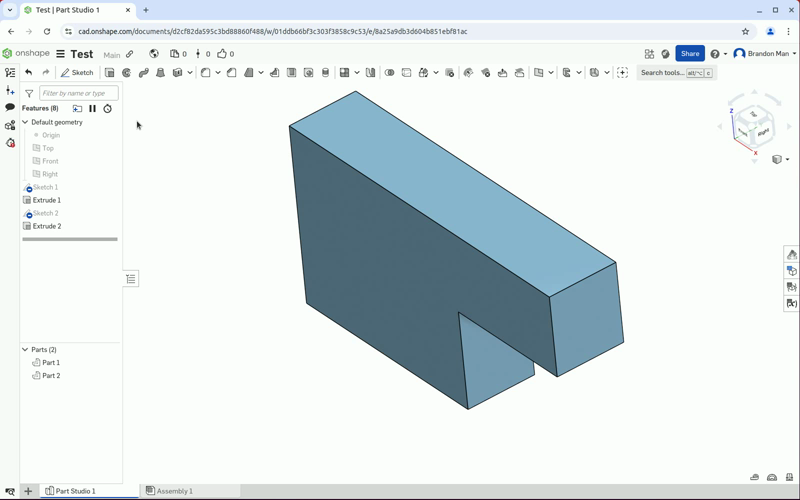
key(down, 2)
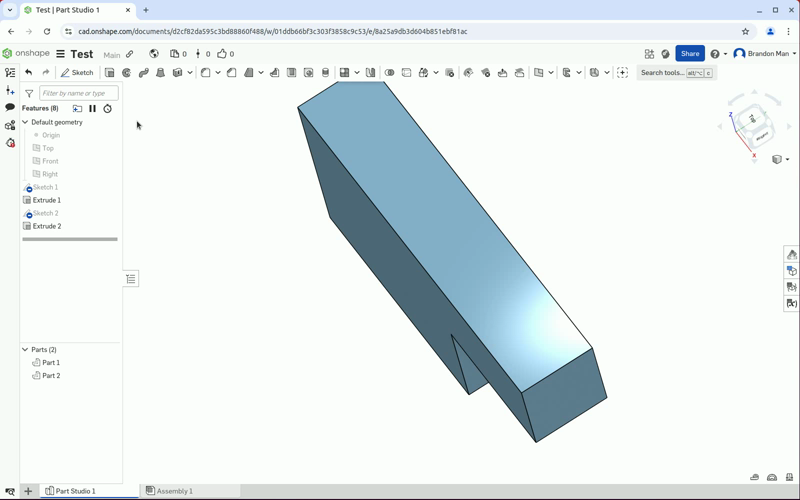
key(up, 2)
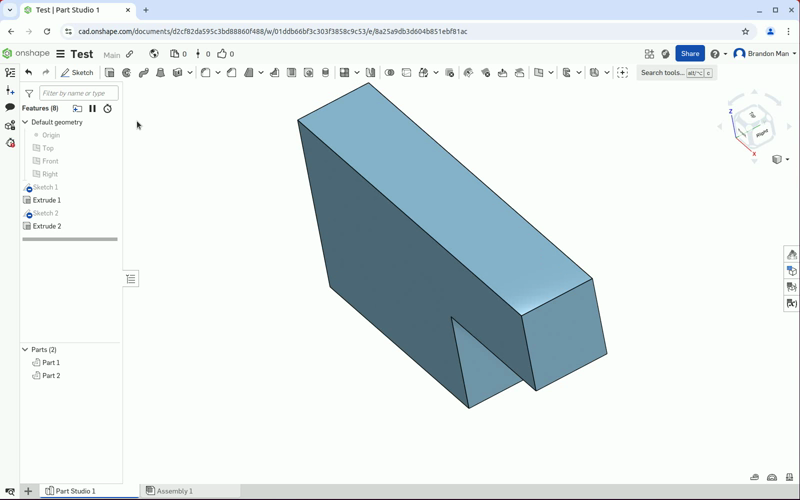
key(right, 2)
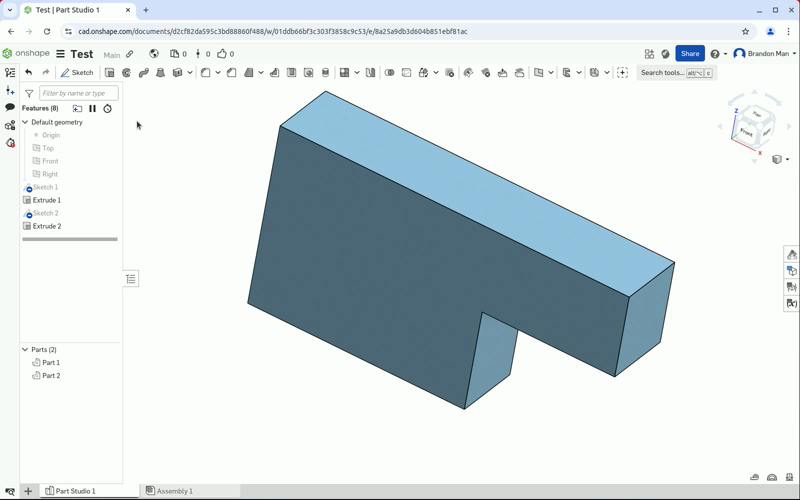
mouse_move(73, 189)
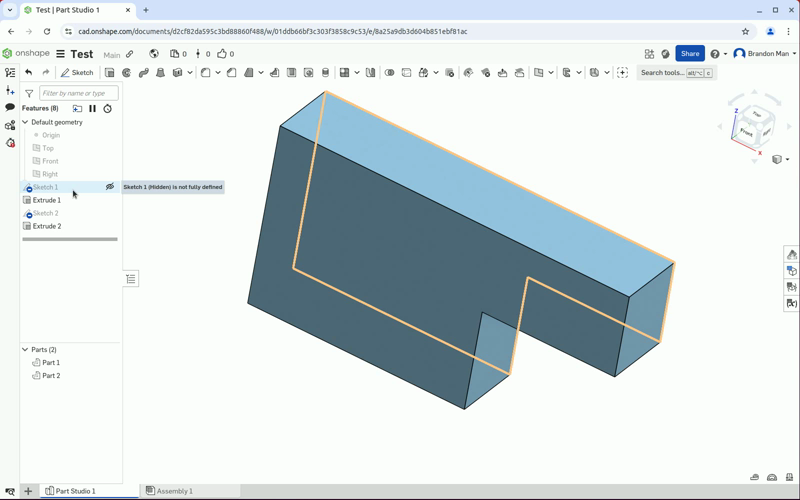
click(73, 189)